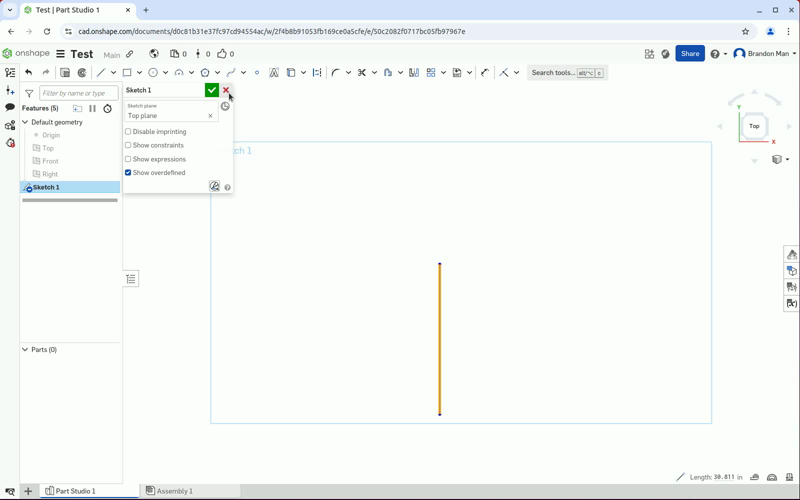
key(shift+h)
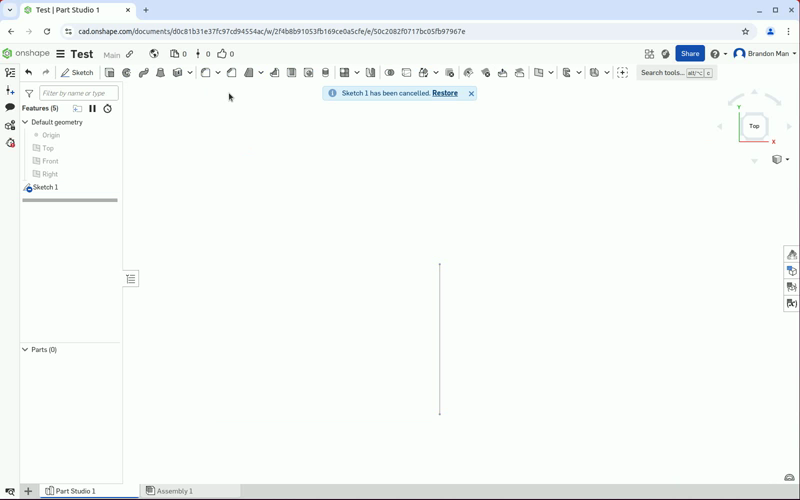
key(shift+s)
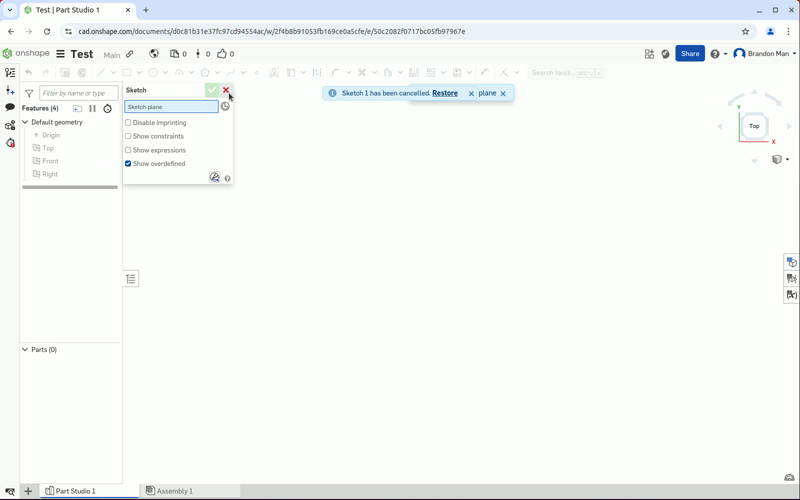
mouse_move(73, 150)
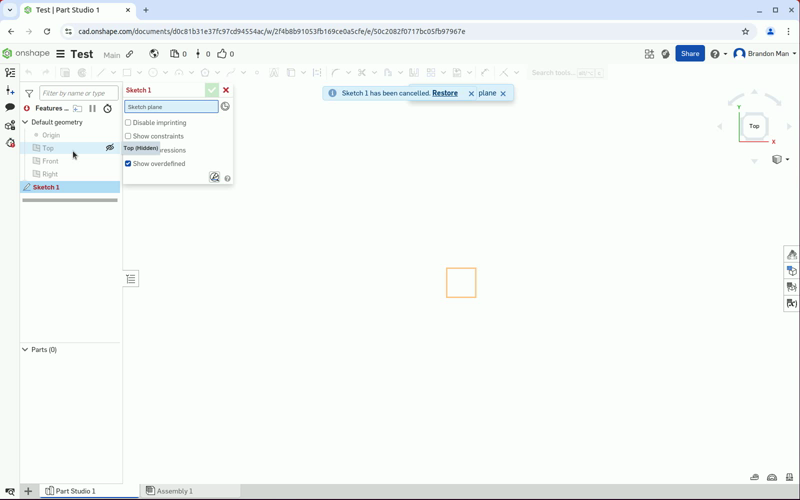
click(73, 150)
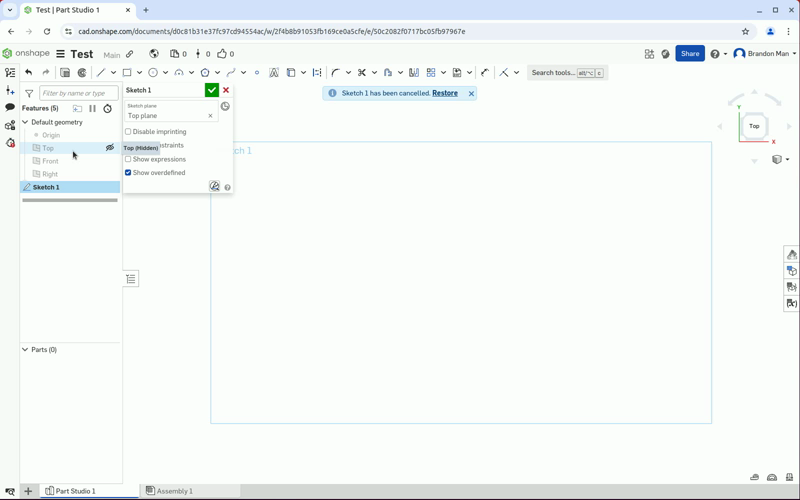
mouse_move(73, 352)
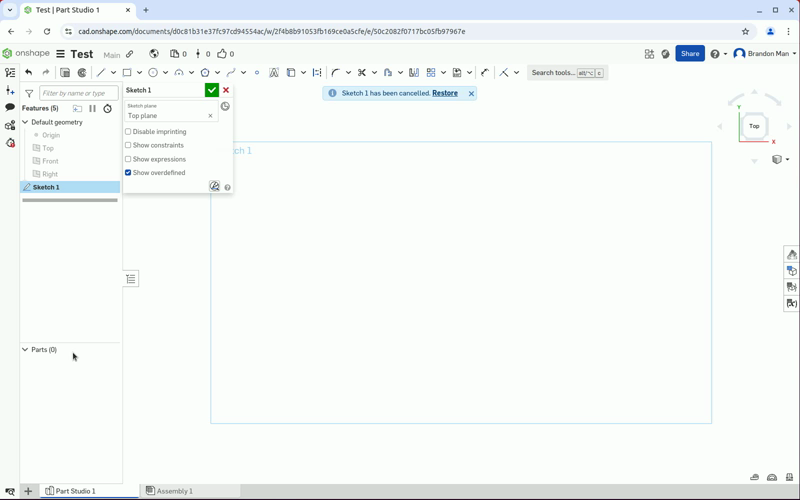
key(y)
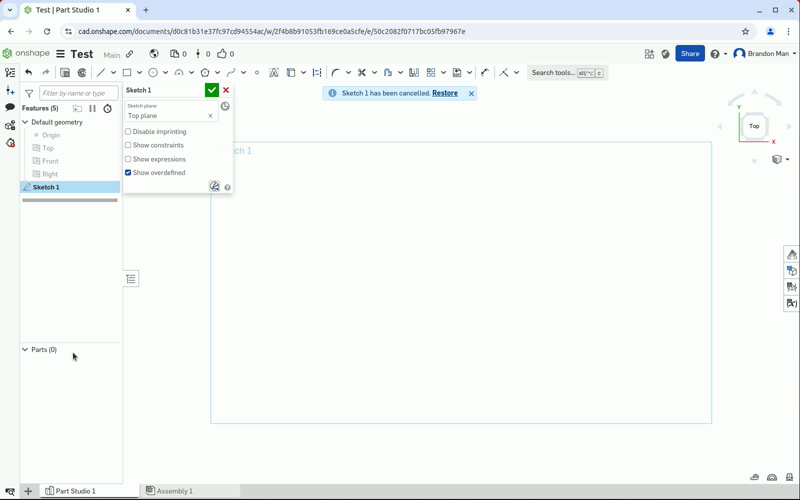
key(c)
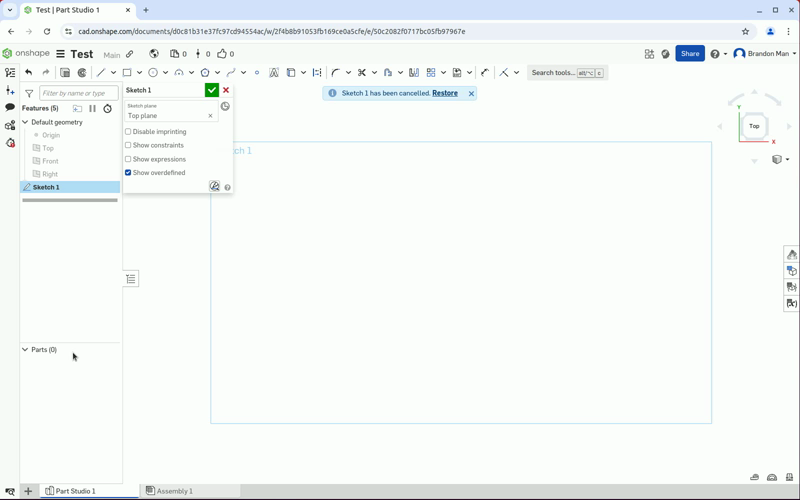
key_down(shift)
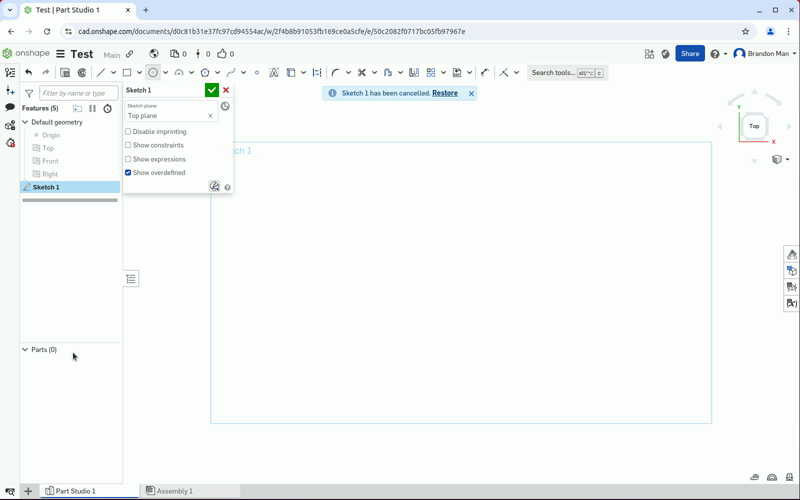
mouse_move(385, 282)
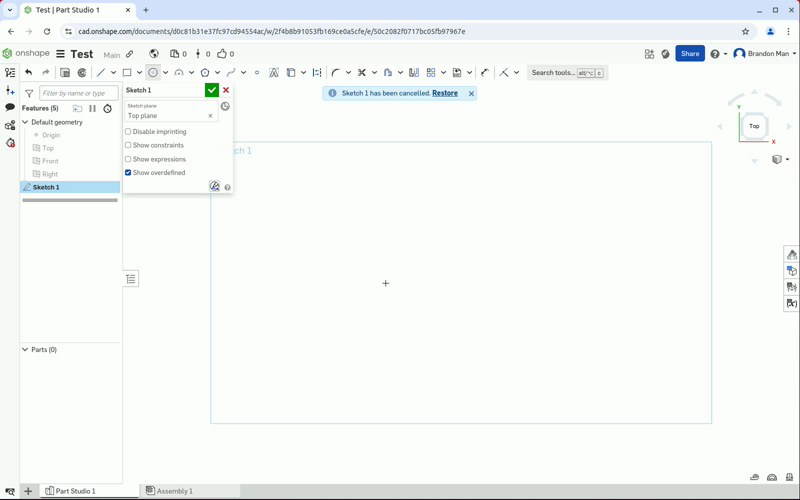
click(385, 282)
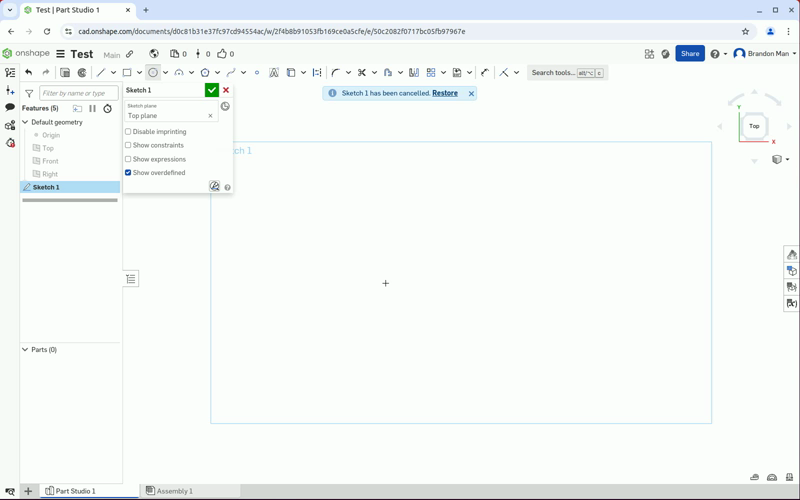
key_up(shift)
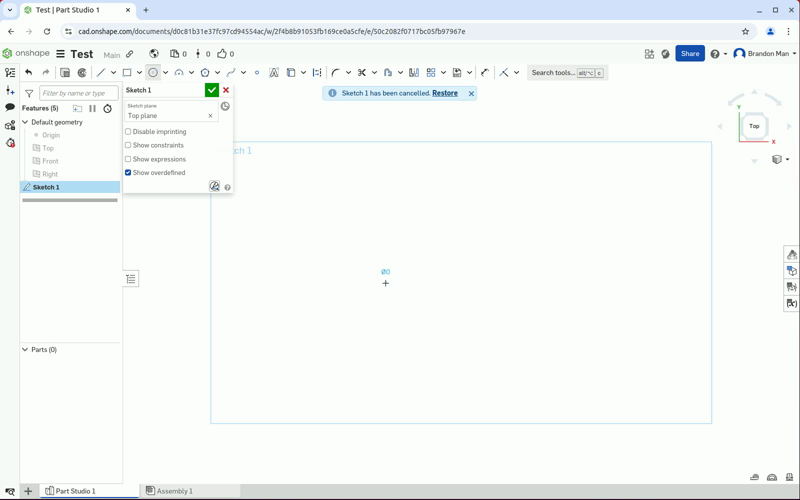
mouse_move(395, 282)
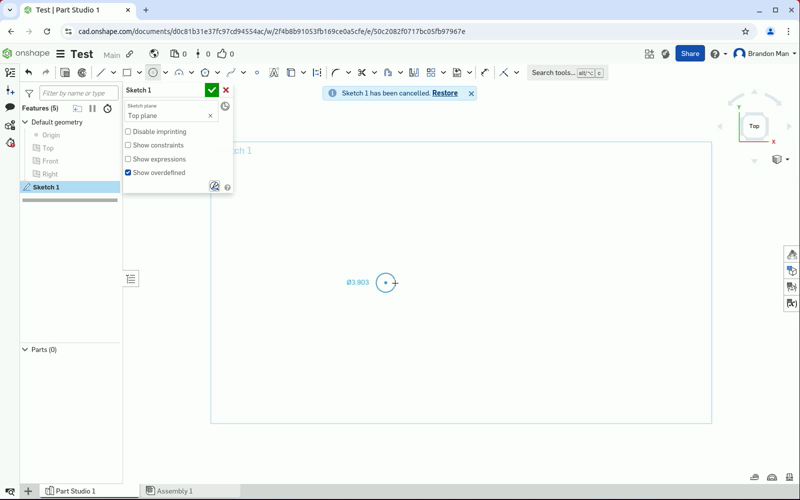
click(395, 282)
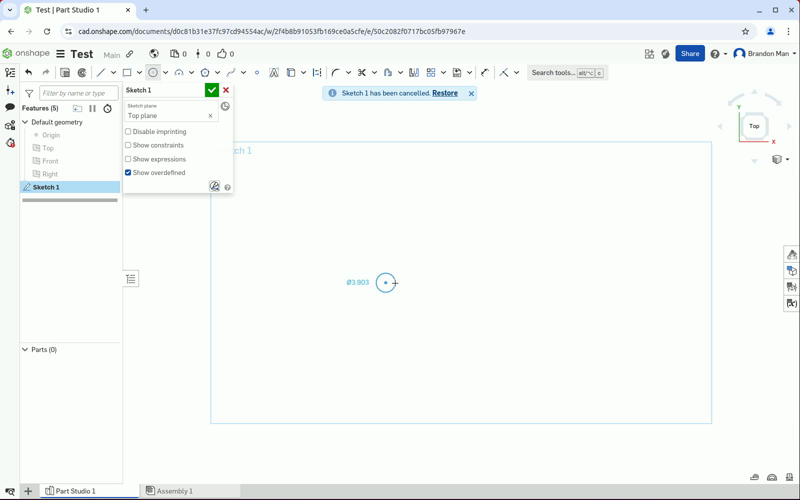
key(esc)
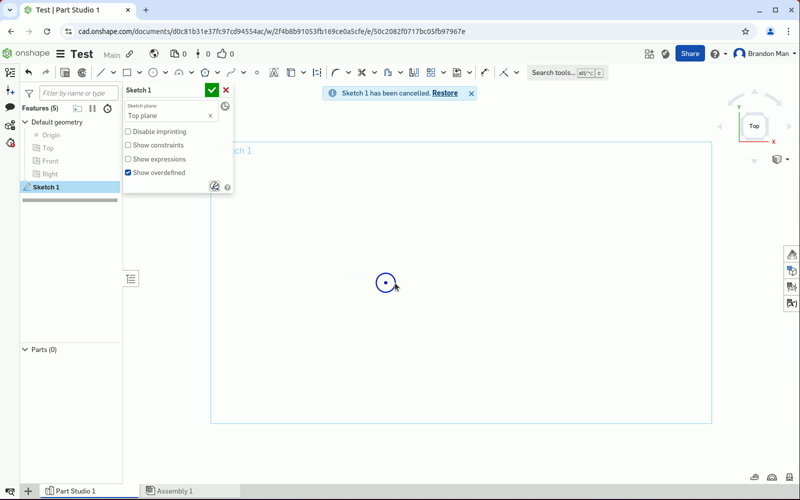
mouse_move(393, 286)
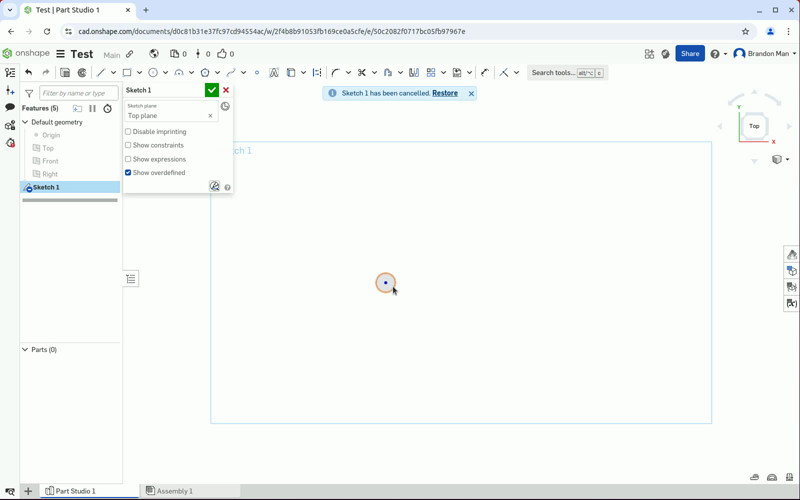
scroll(6)
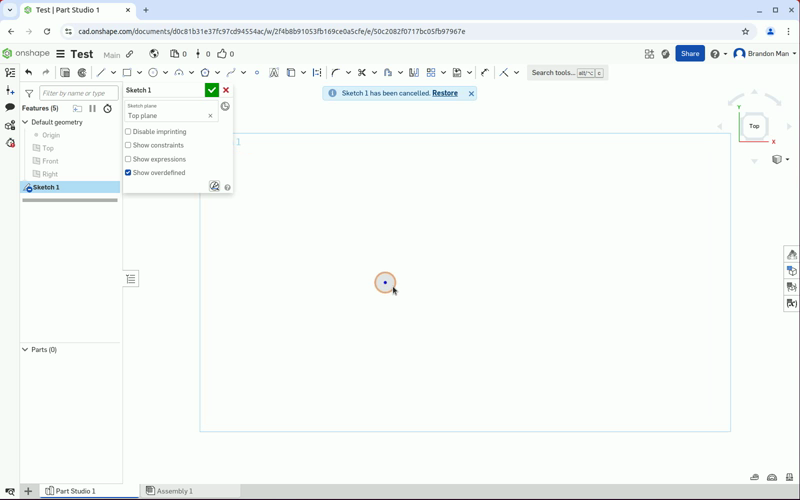
scroll(6)
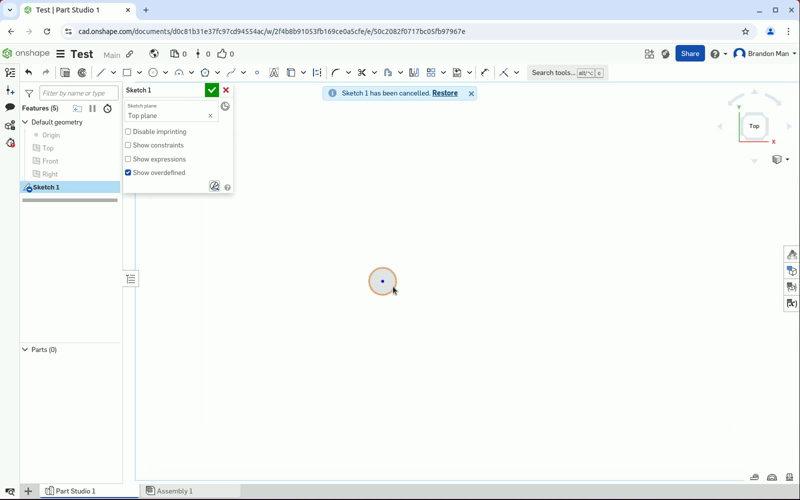
scroll(6)
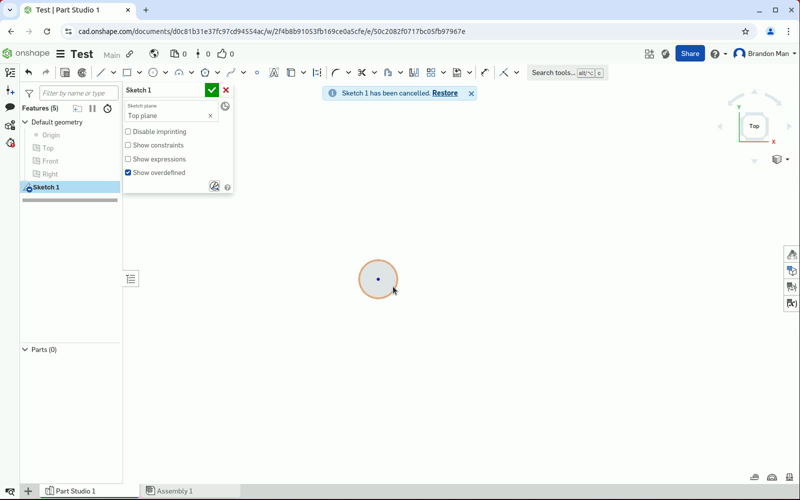
scroll(6)
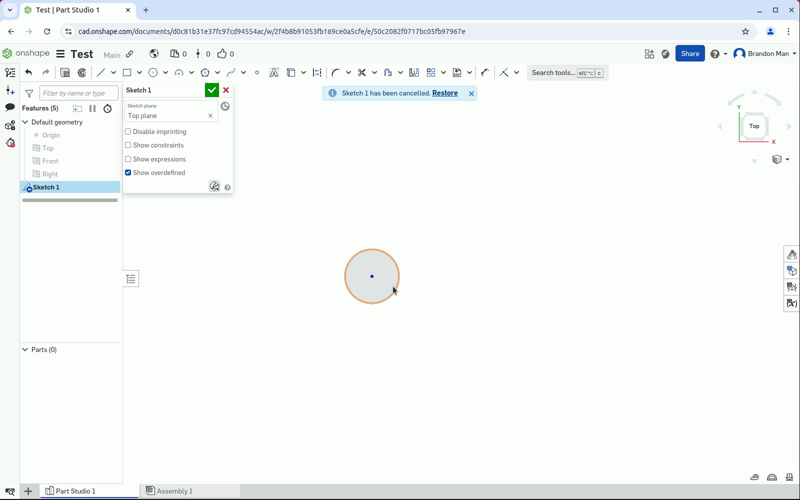
scroll(6)
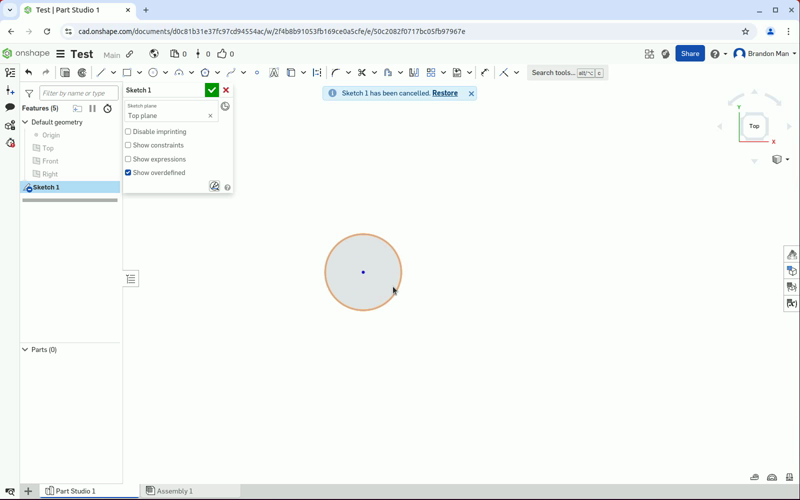
scroll(6)
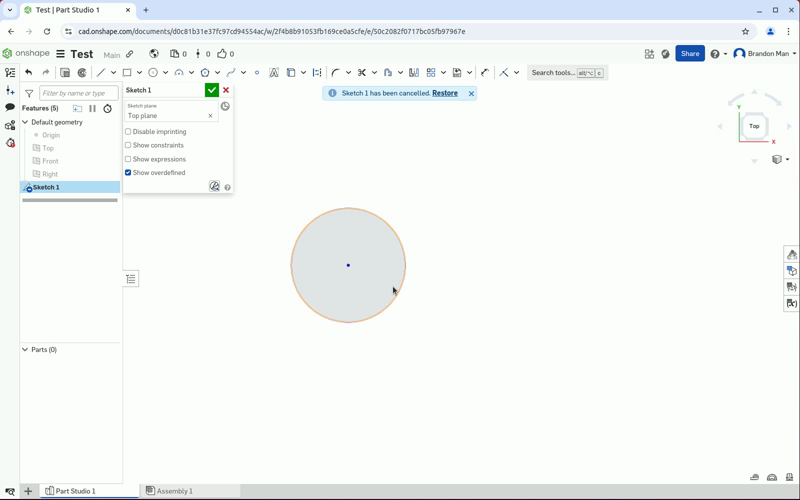
scroll(6)
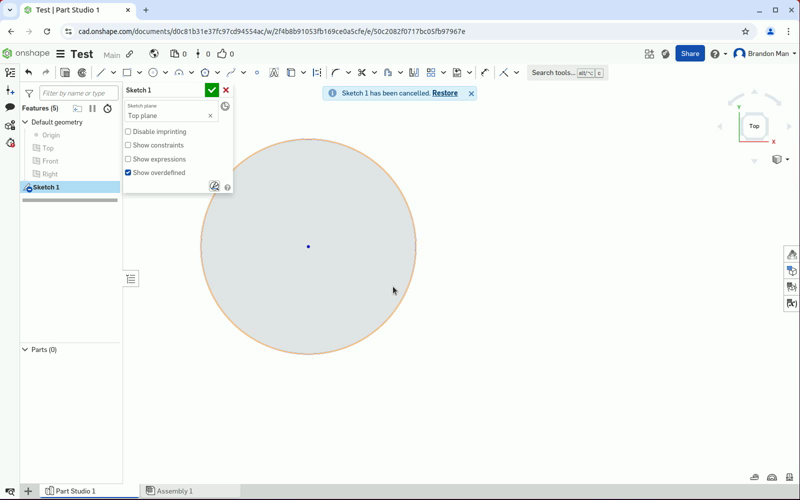
click(393, 286)
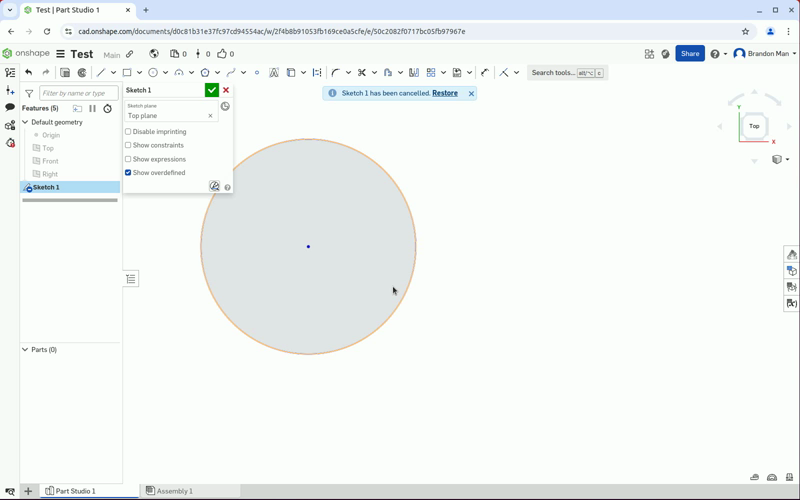
scroll(-6)
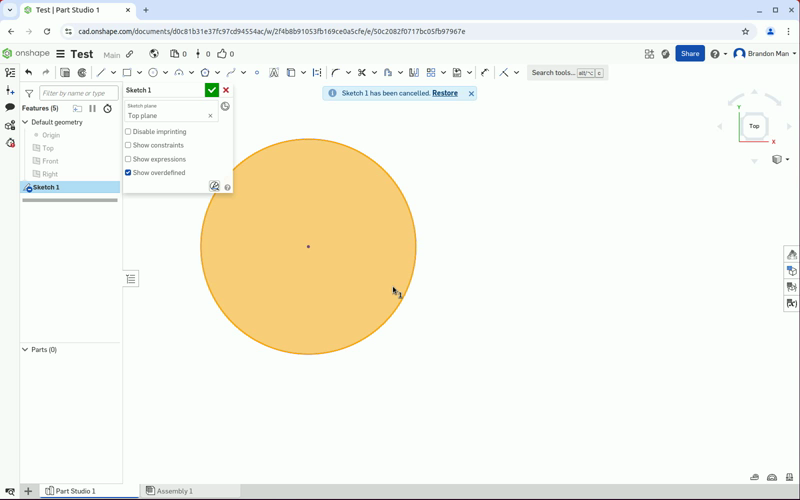
scroll(-6)
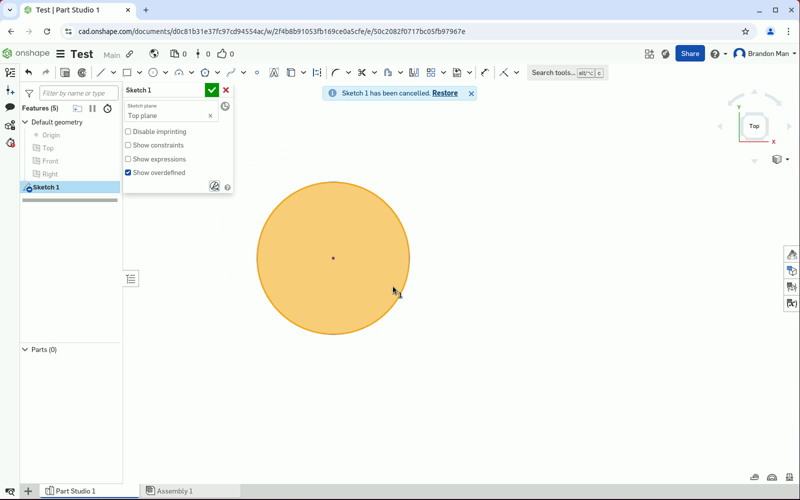
scroll(-6)
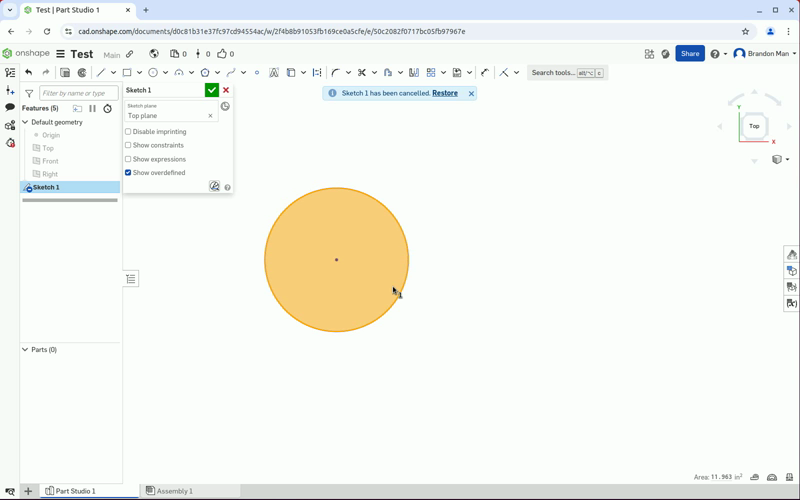
scroll(-6)
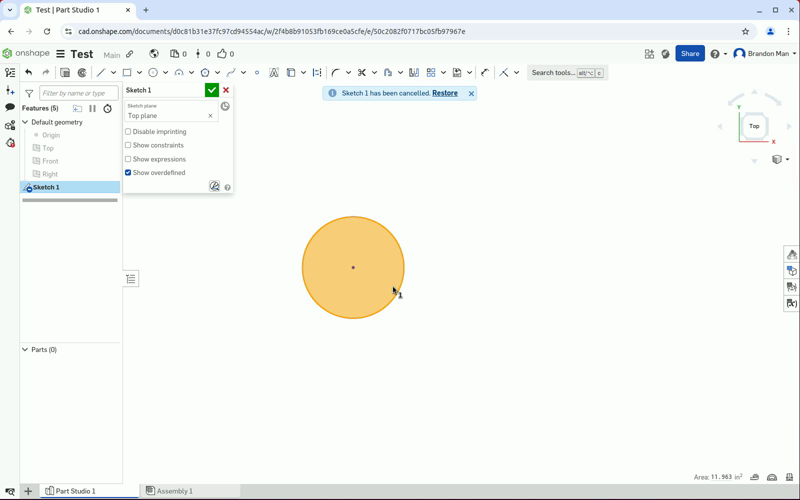
scroll(-6)
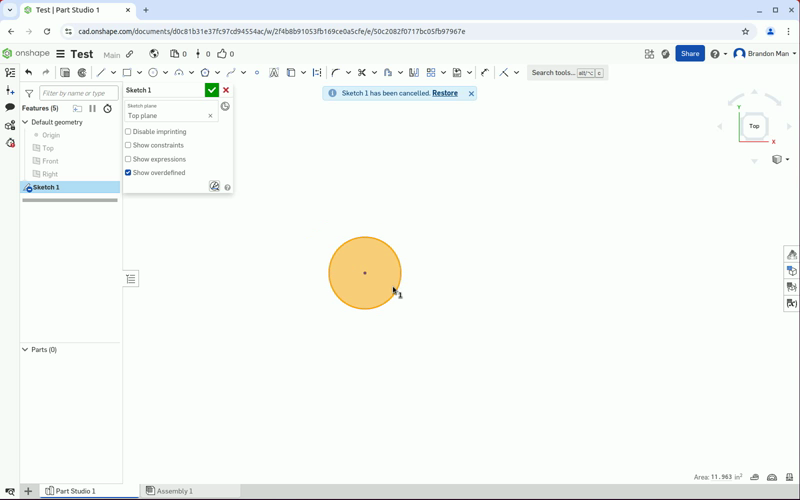
scroll(-6)
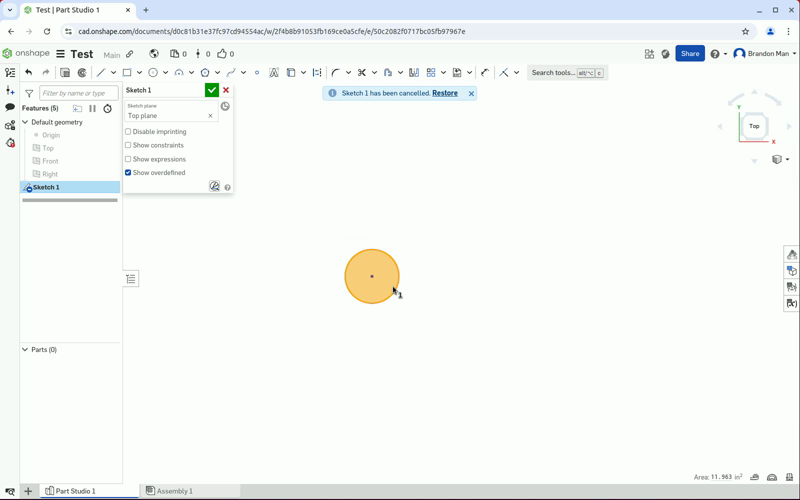
scroll(-6)
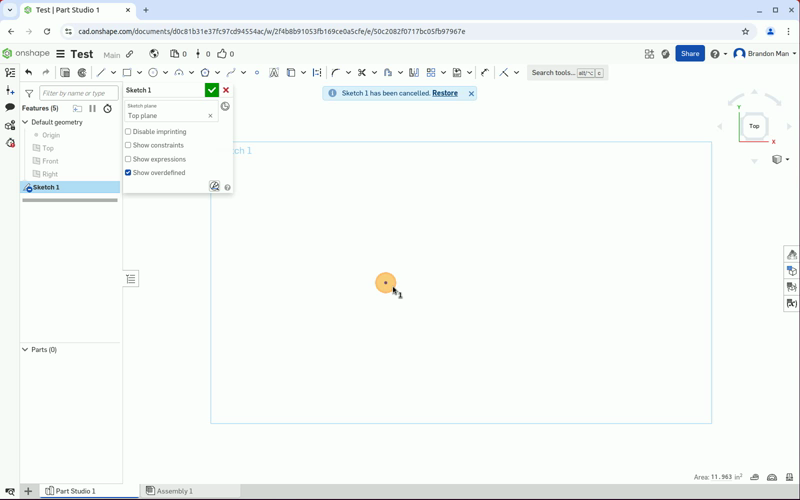
mouse_move(73, 352)
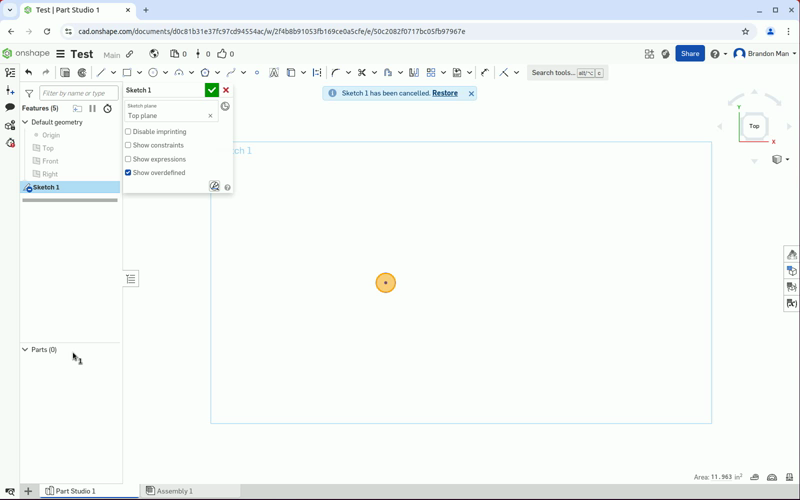
key(shift+y)
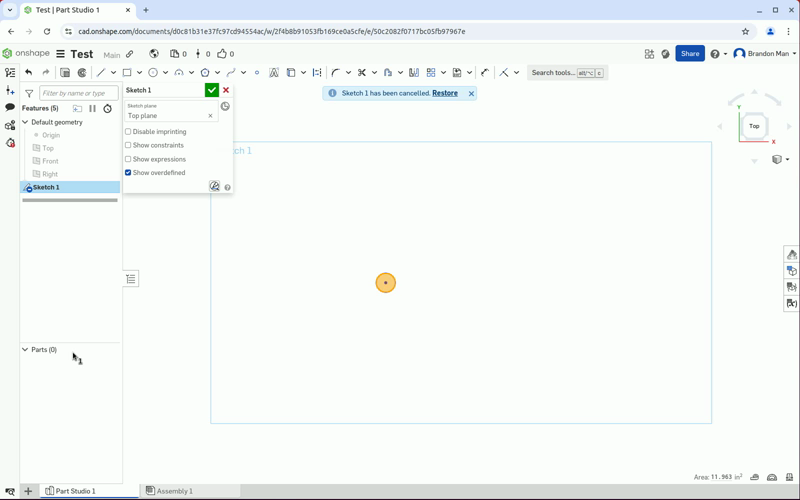
key(shift+e)
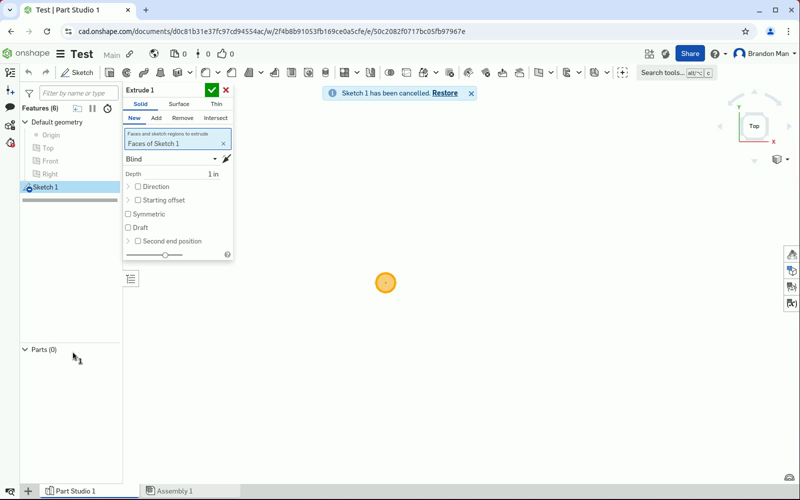
mouse_move(143, 106)
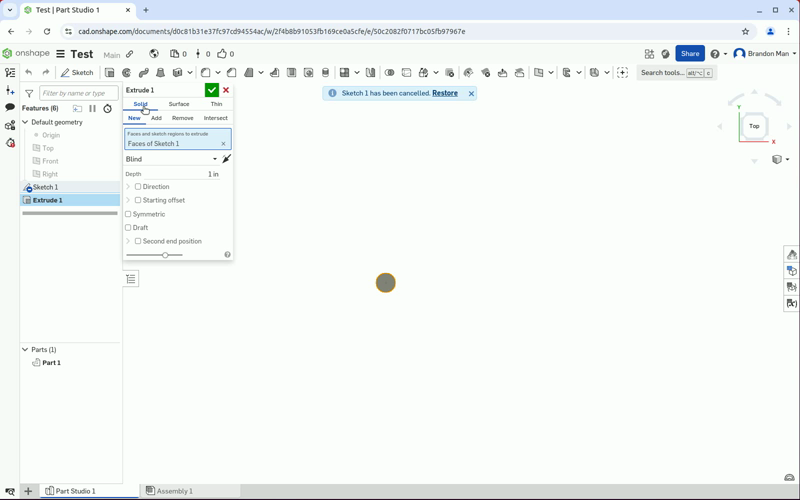
click(143, 106)
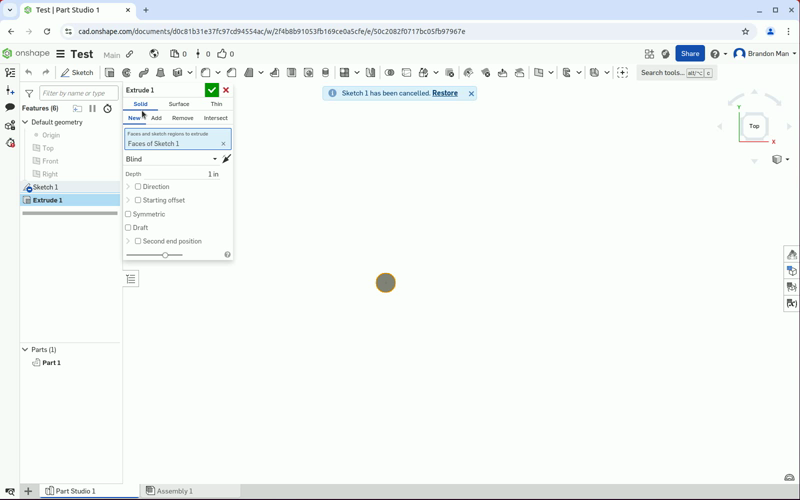
mouse_move(137, 120)
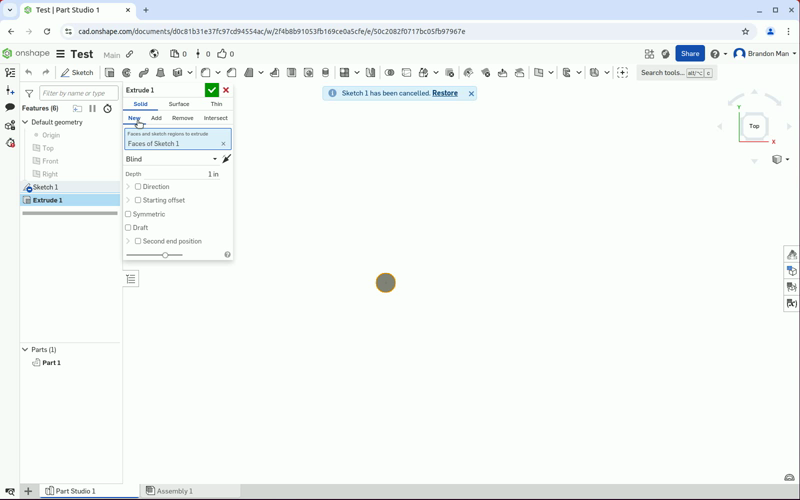
click(137, 120)
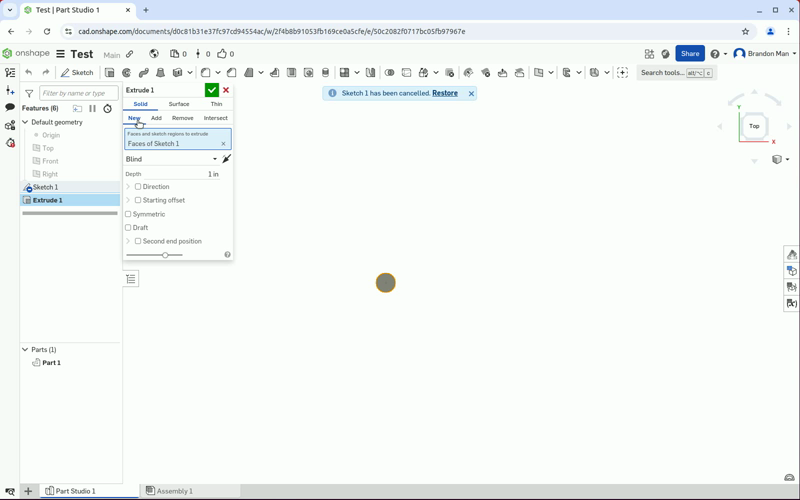
key(tab, 4)
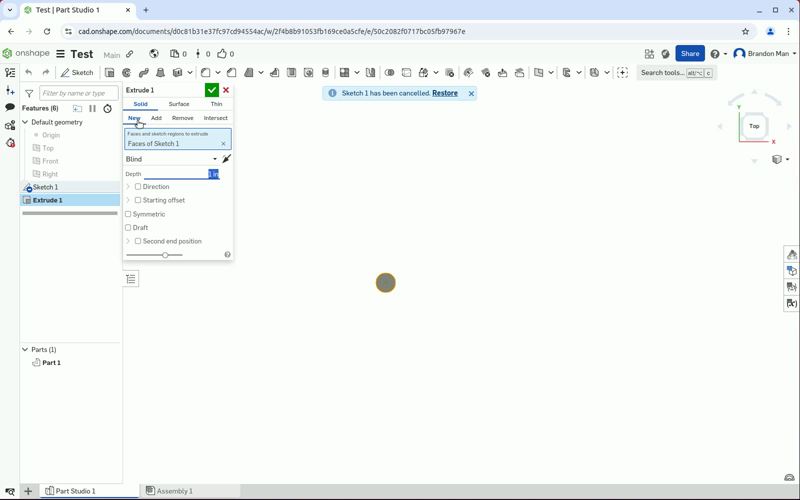
text(10.351)
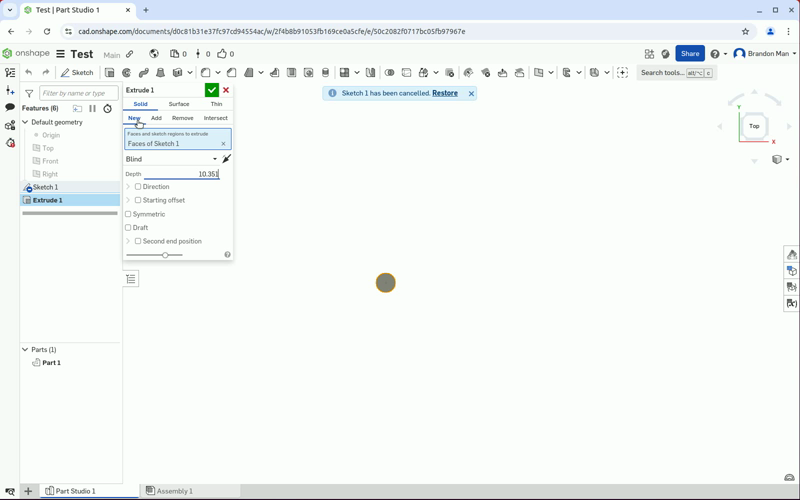
key(enter)
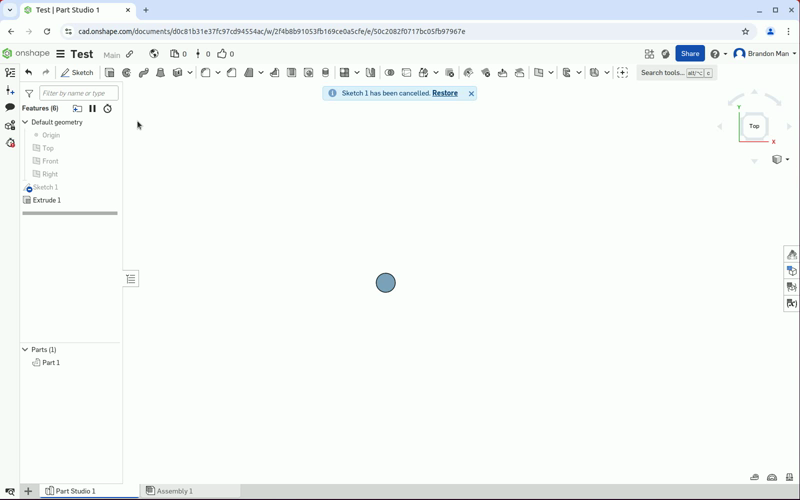
key(shift+h)
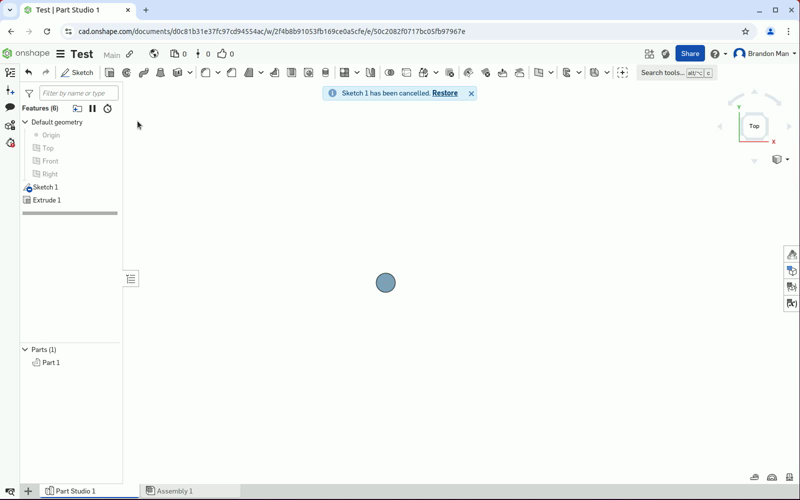
key(shift+h)
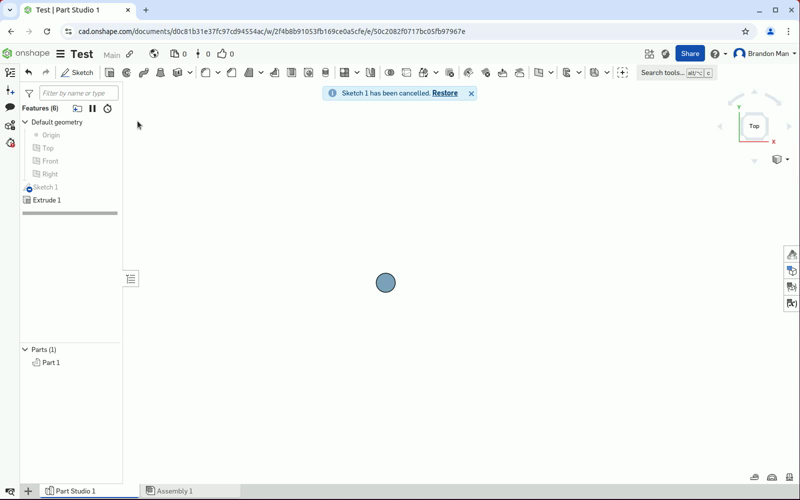
mouse_move(73, 189)
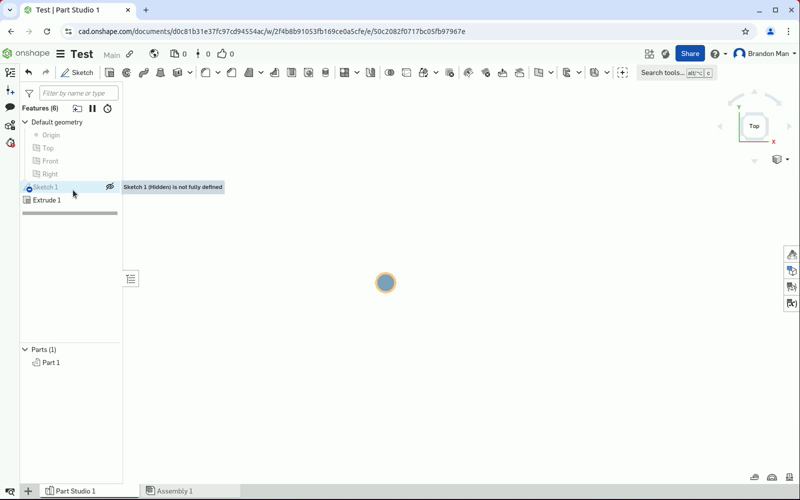
click(73, 189)
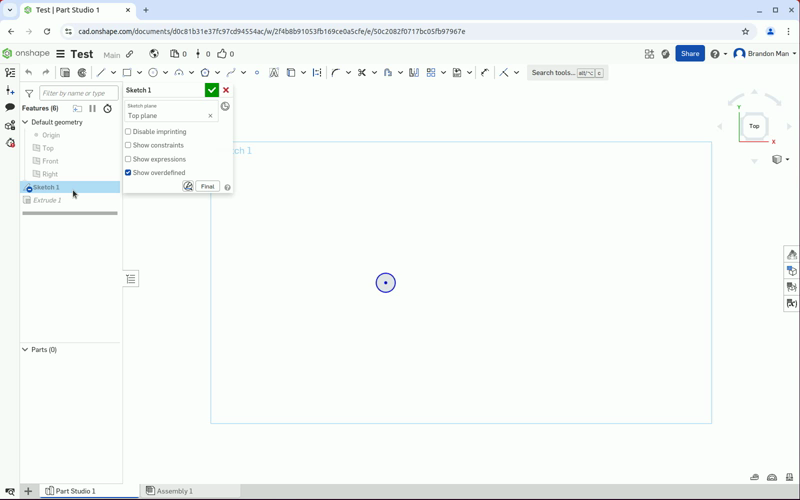
mouse_move(229, 92)
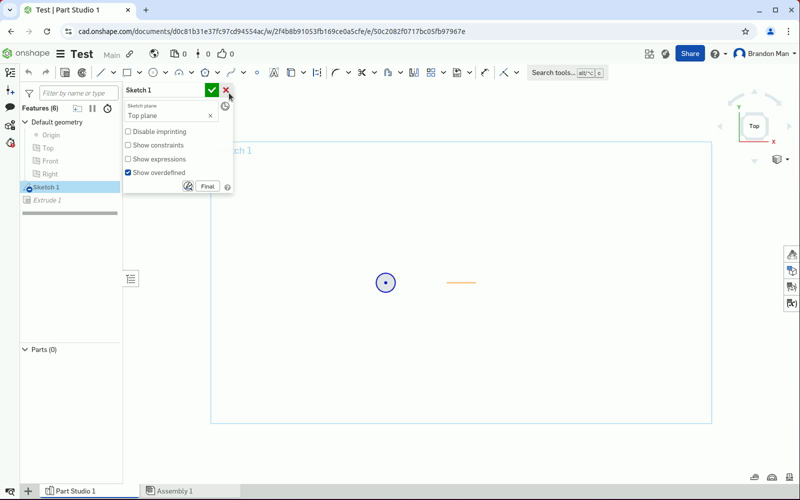
click(229, 92)
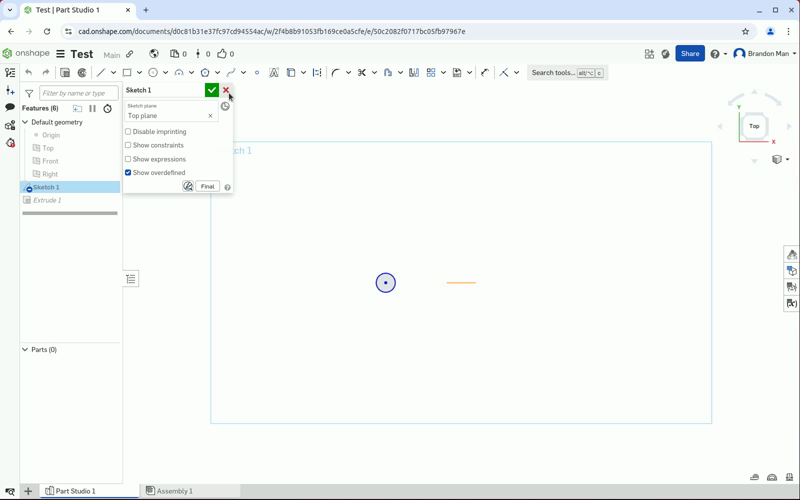
key(shift+s)
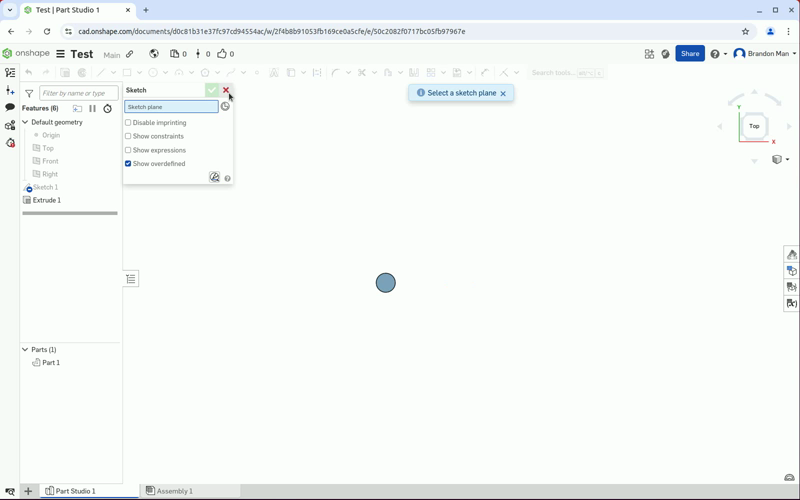
mouse_move(73, 150)
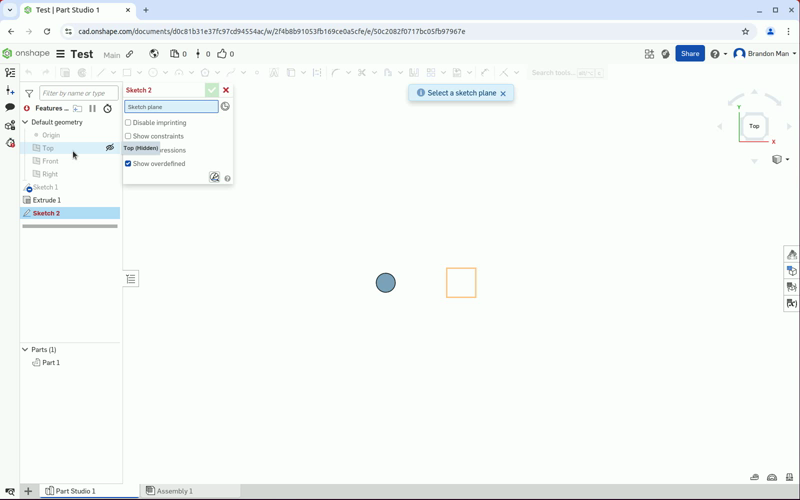
click(73, 150)
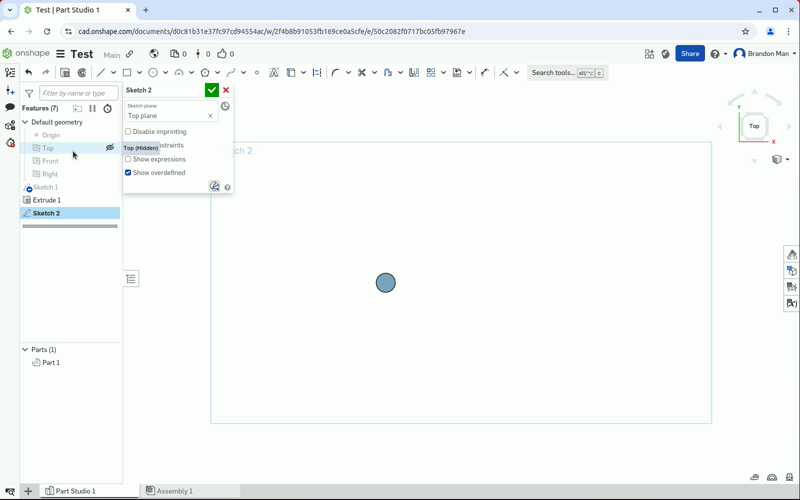
mouse_move(73, 352)
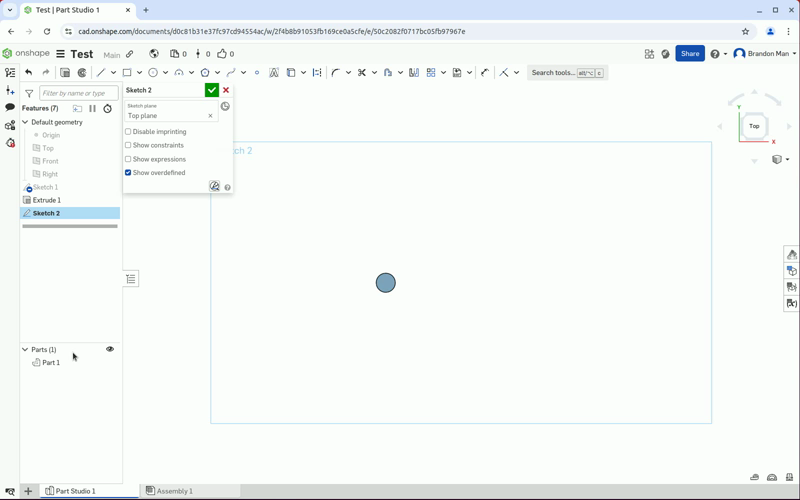
key(y)
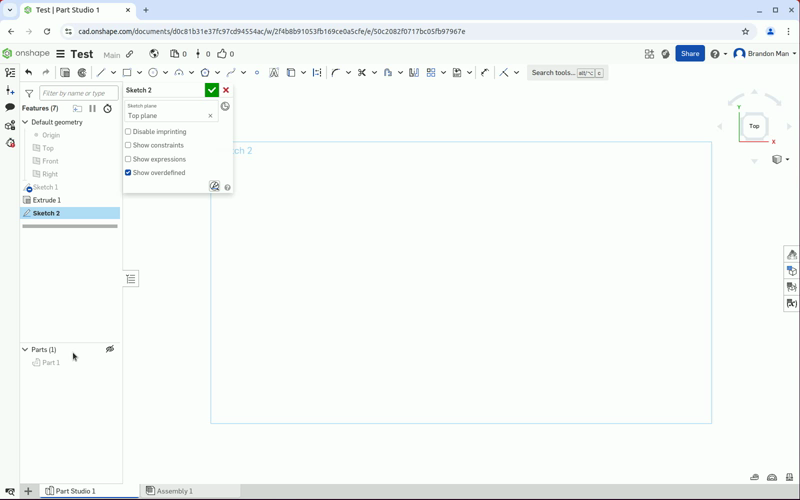
key(c)
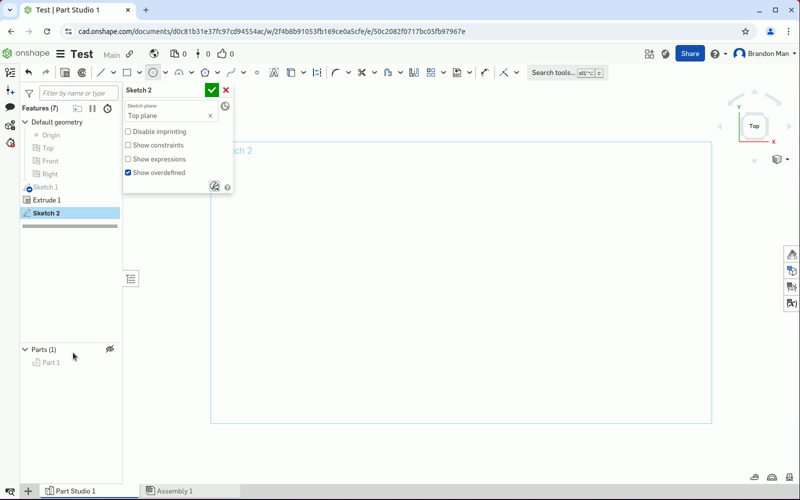
key_down(shift)
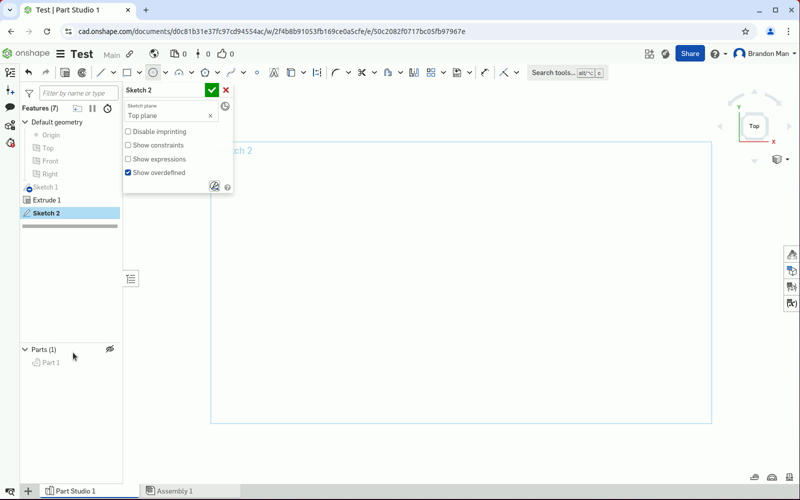
mouse_move(531, 282)
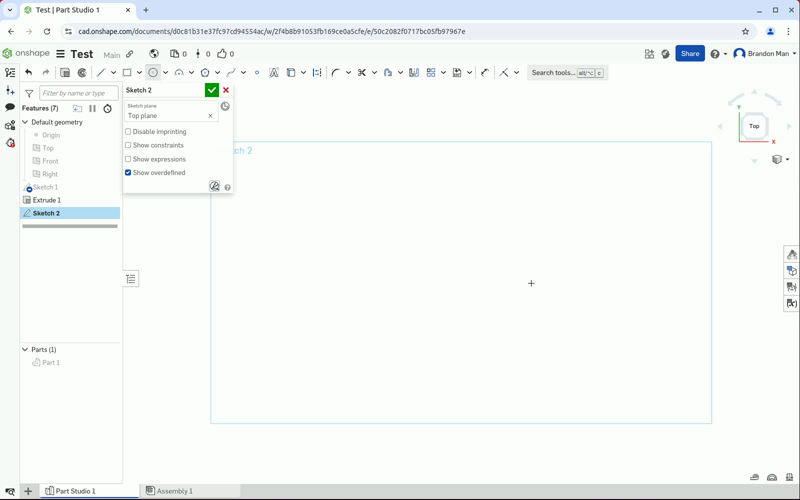
click(531, 282)
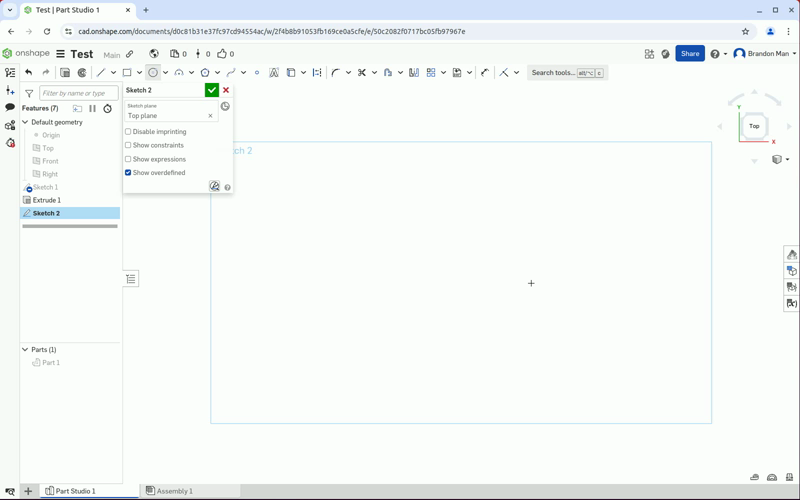
key_up(shift)
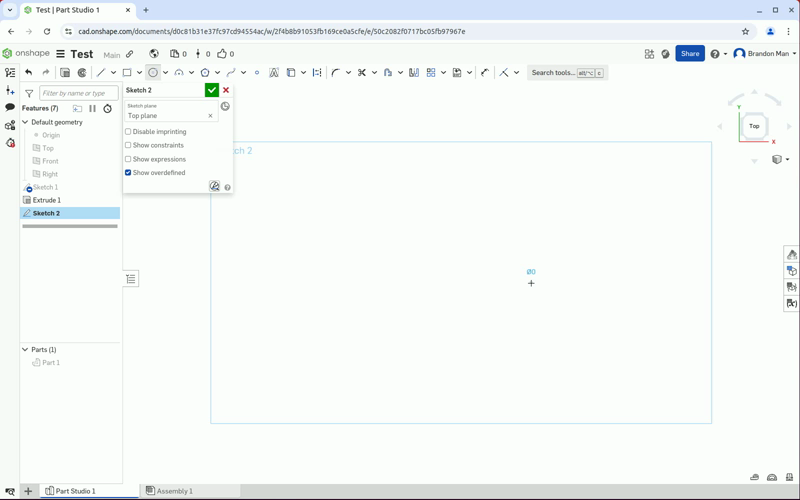
mouse_move(539, 282)
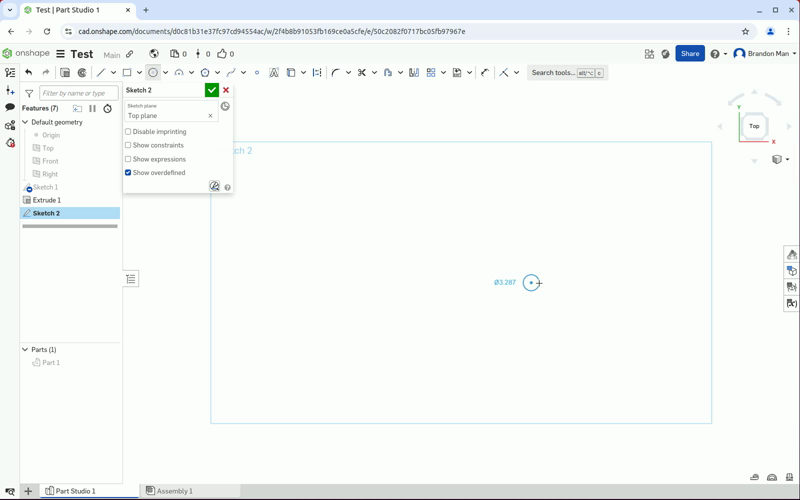
click(539, 282)
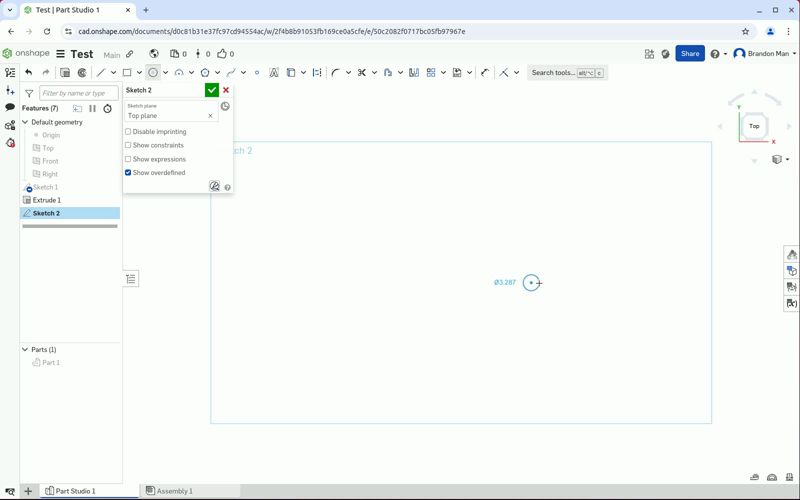
key(esc)
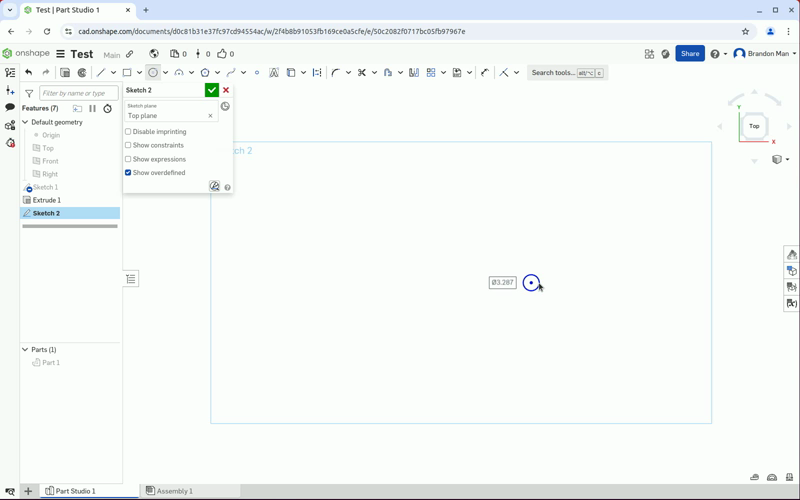
mouse_move(525, 285)
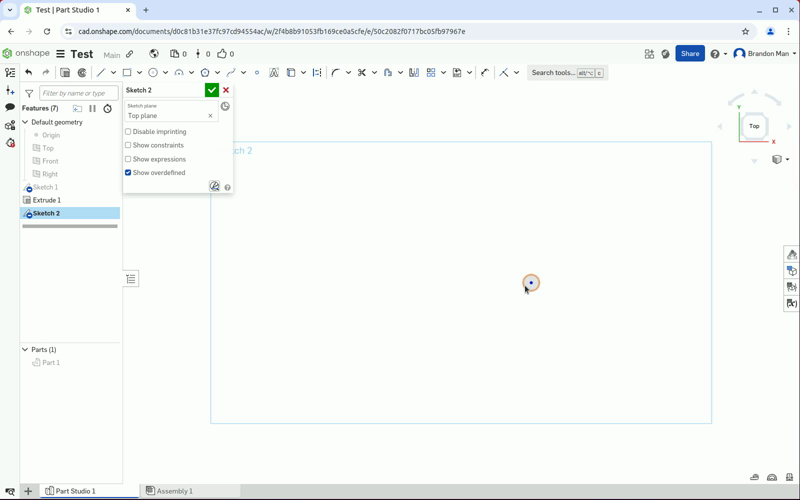
scroll(6)
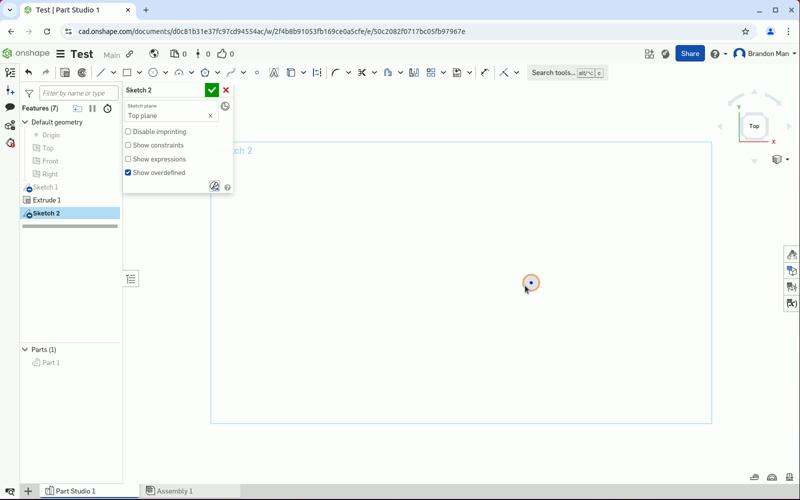
scroll(6)
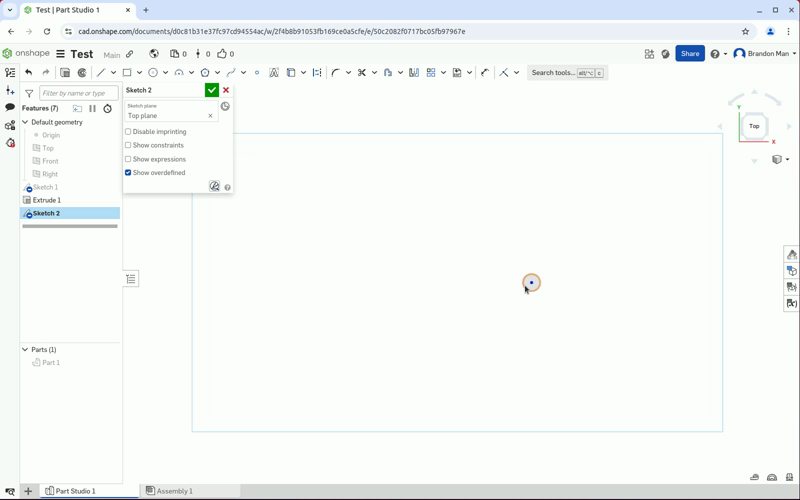
scroll(6)
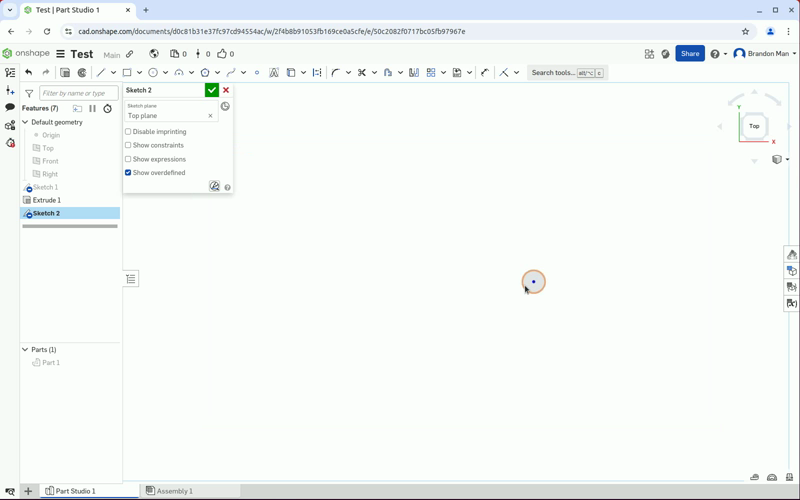
scroll(6)
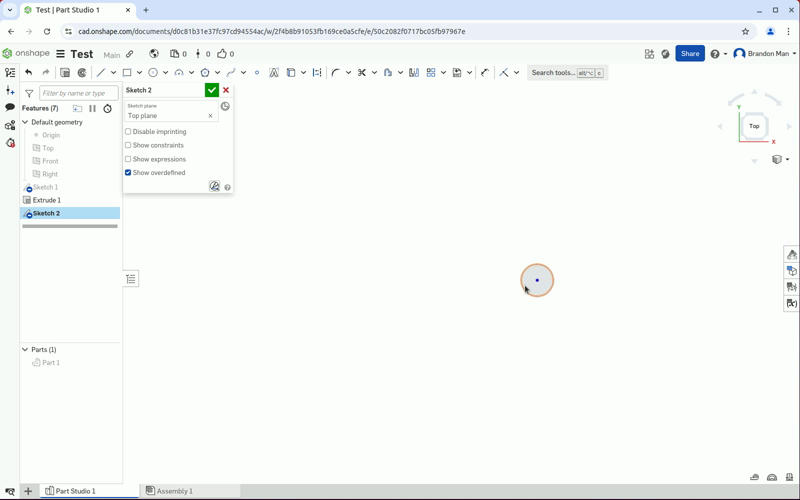
scroll(6)
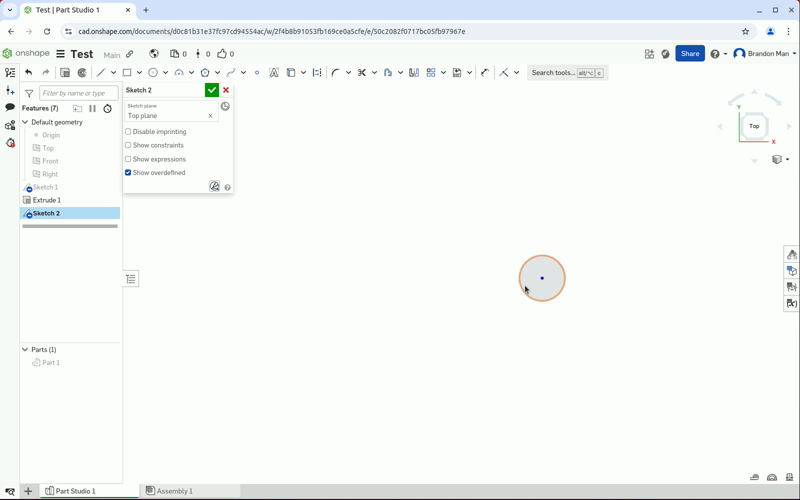
scroll(6)
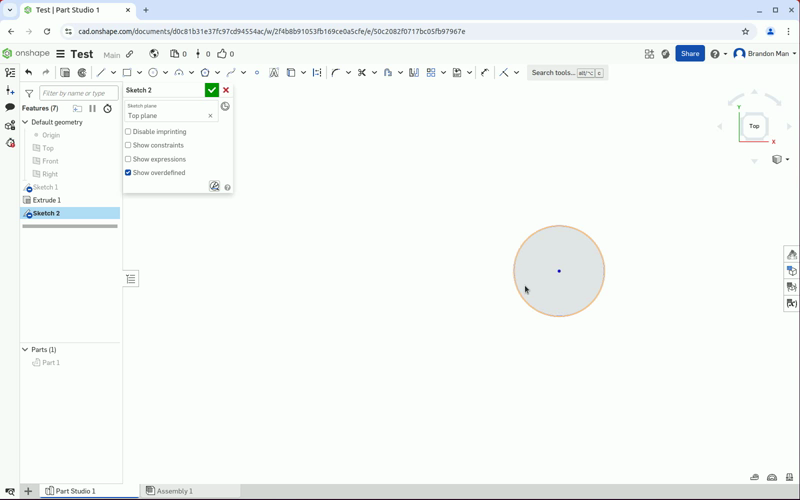
scroll(6)
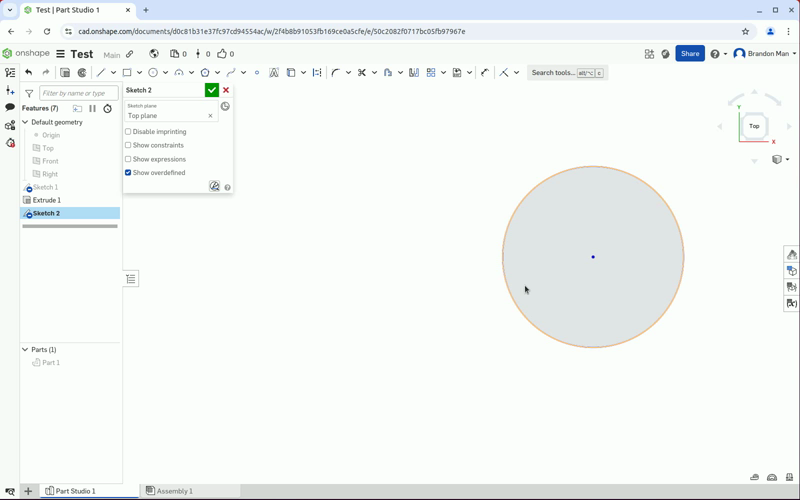
click(525, 285)
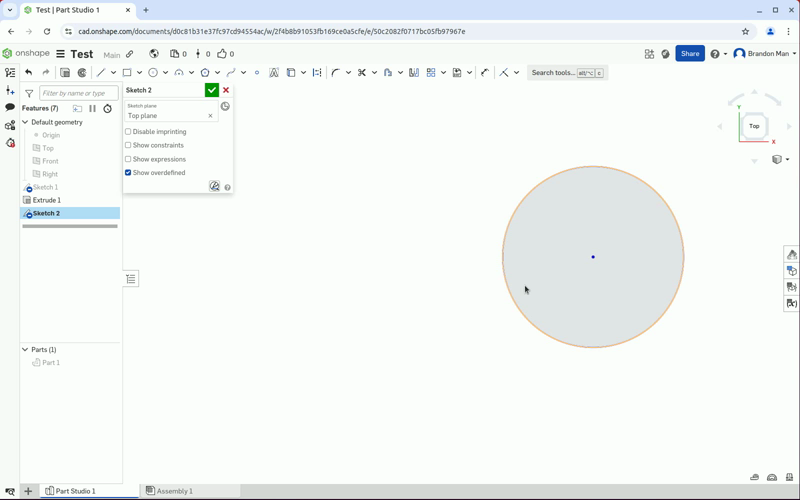
scroll(-6)
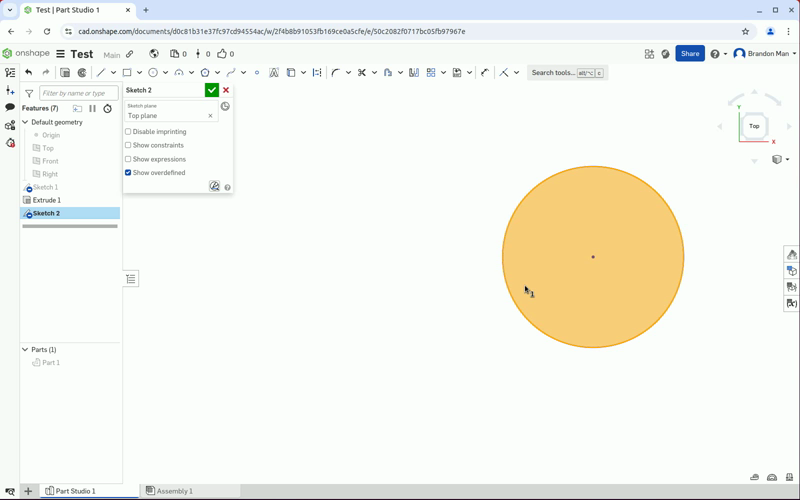
scroll(-6)
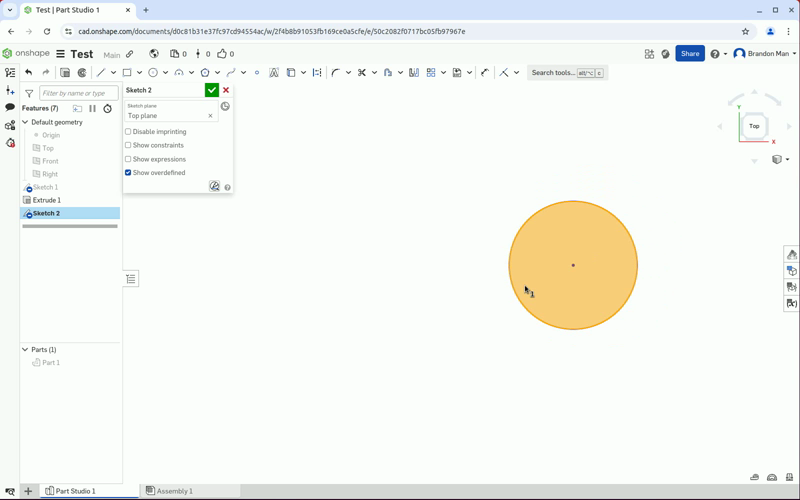
scroll(-6)
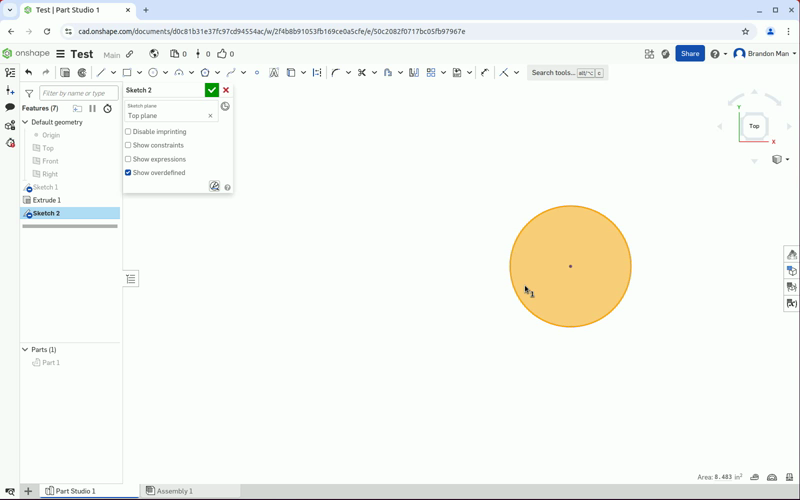
scroll(-6)
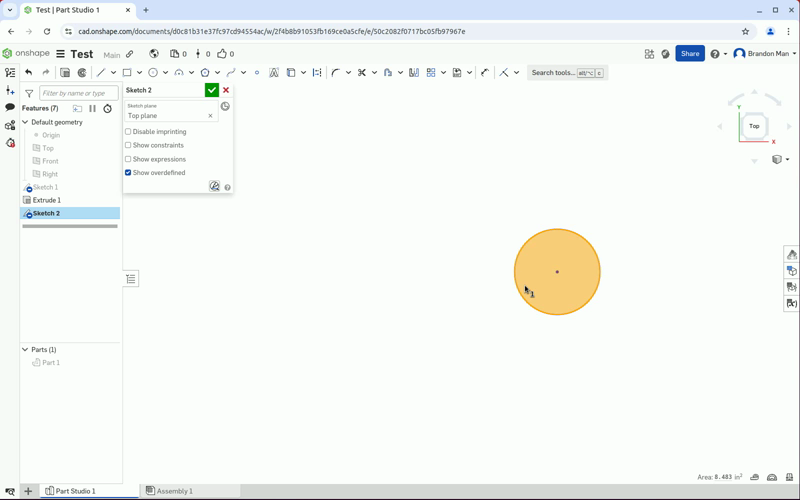
scroll(-6)
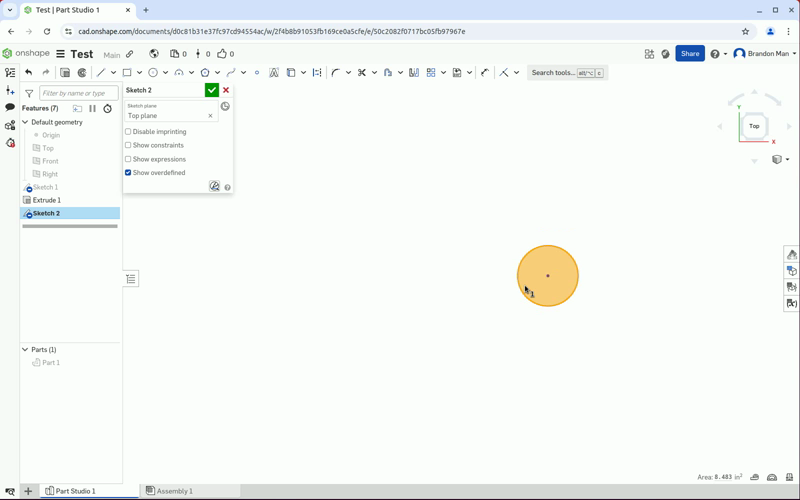
scroll(-6)
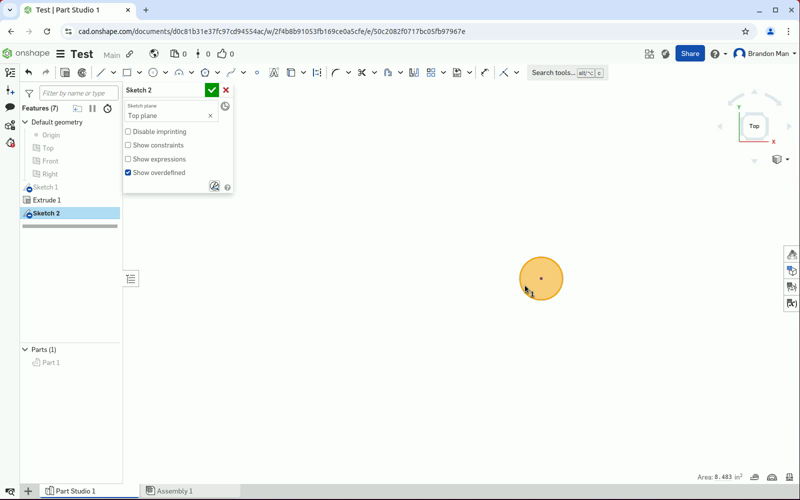
scroll(-6)
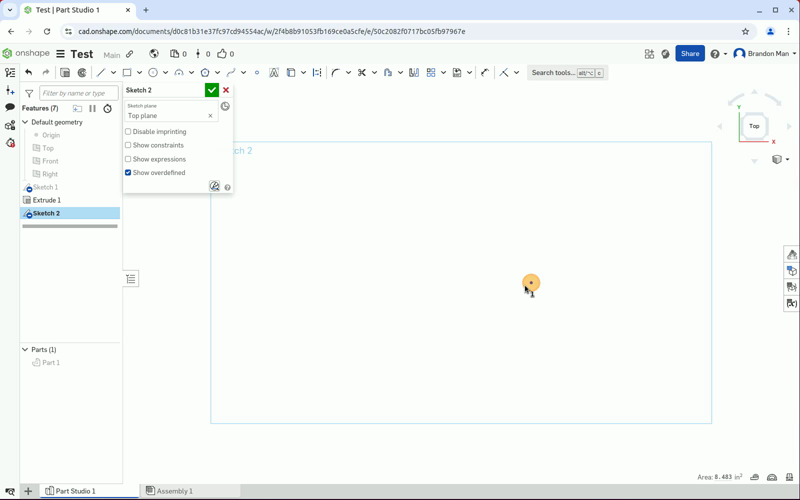
mouse_move(73, 352)
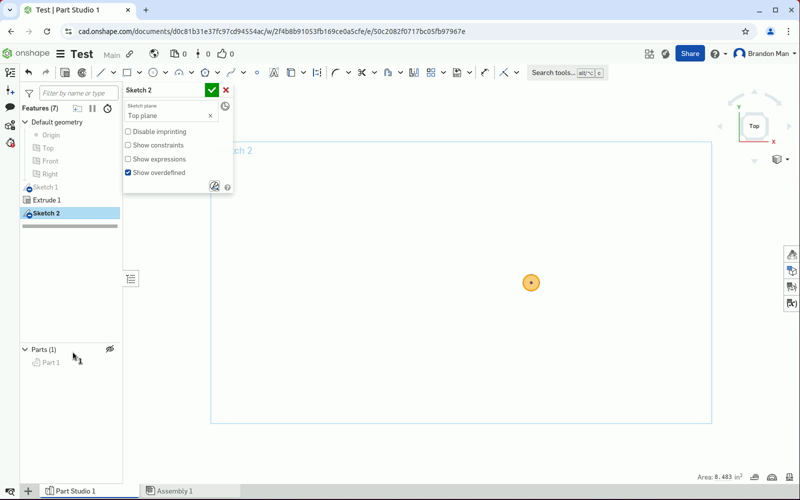
key(shift+y)
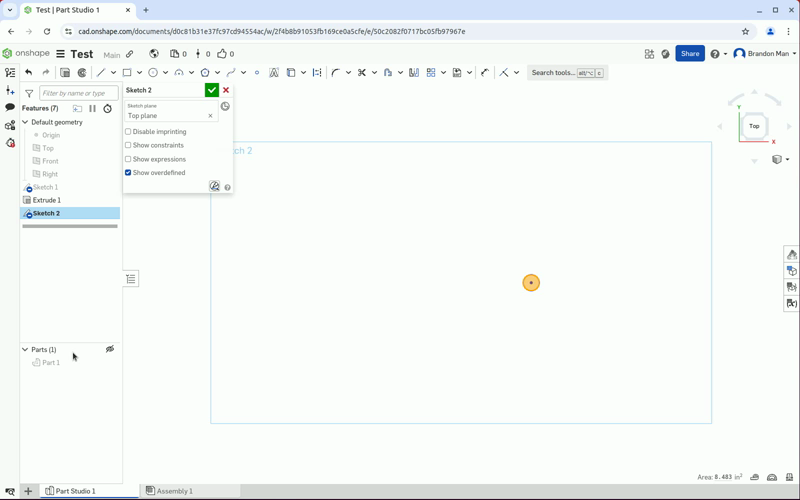
key(shift+e)
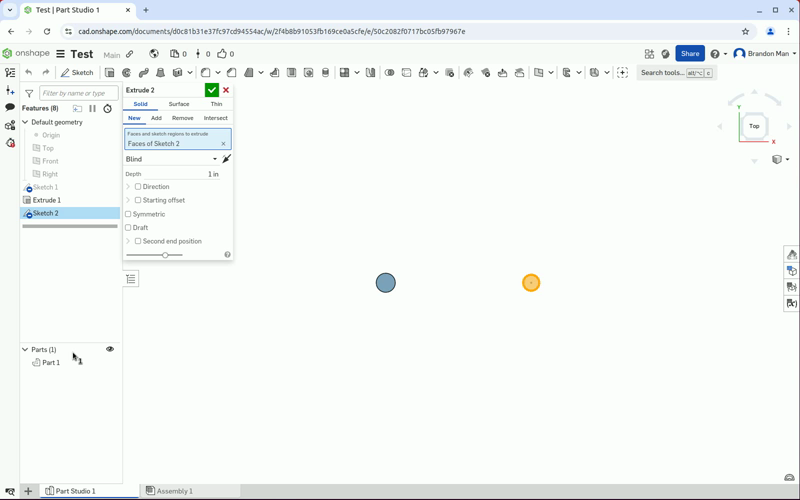
mouse_move(143, 106)
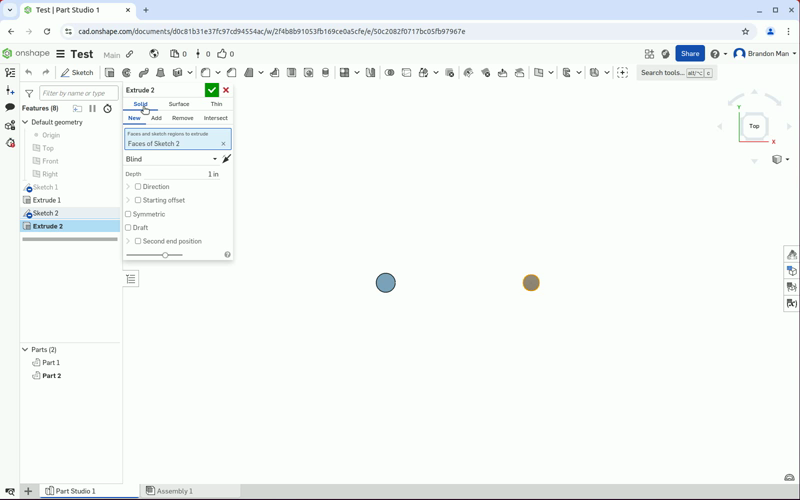
click(143, 106)
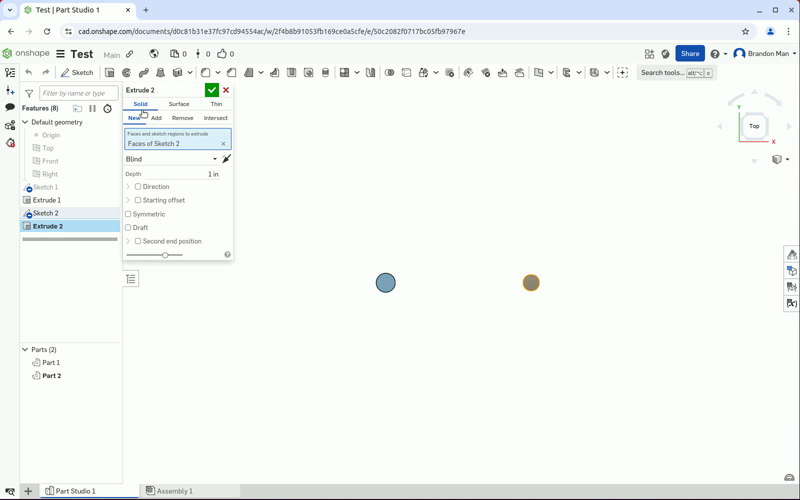
mouse_move(137, 120)
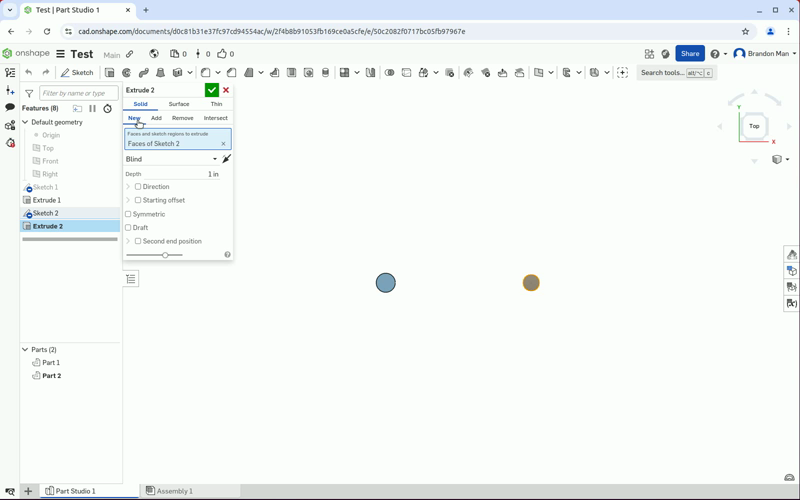
click(137, 120)
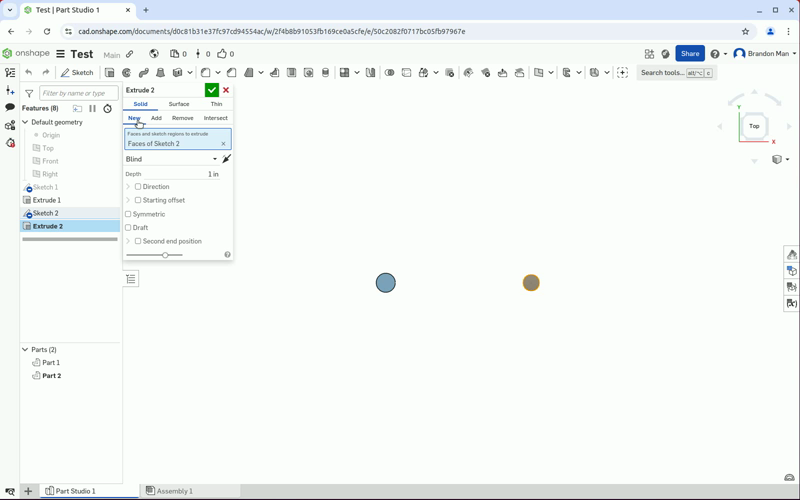
key(tab, 4)
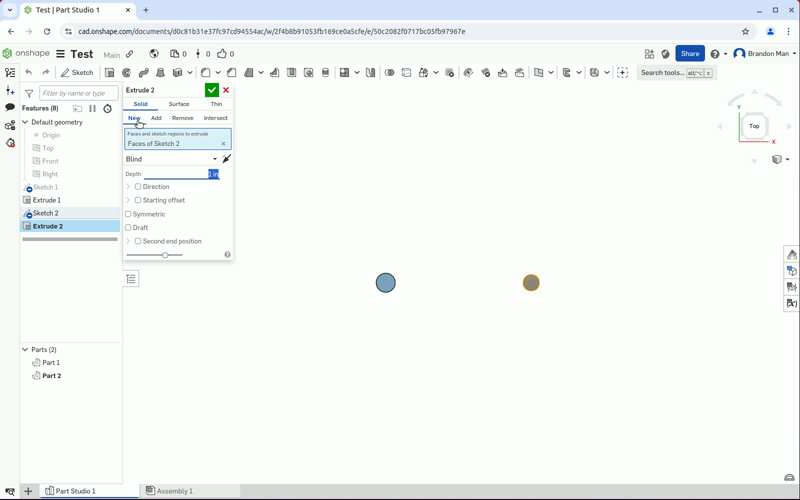
text(10.351)
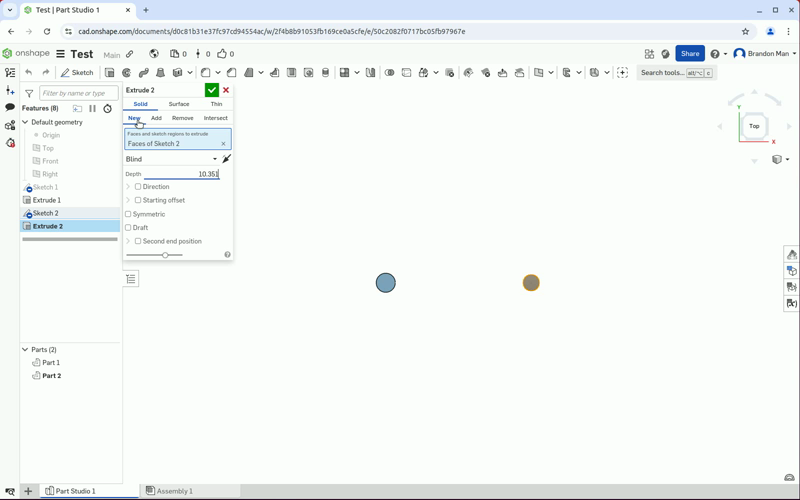
key(enter)
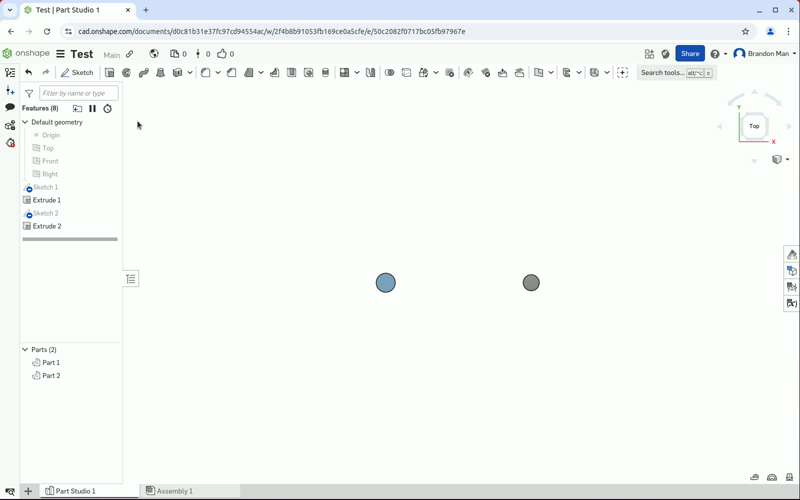
key(shift+h)
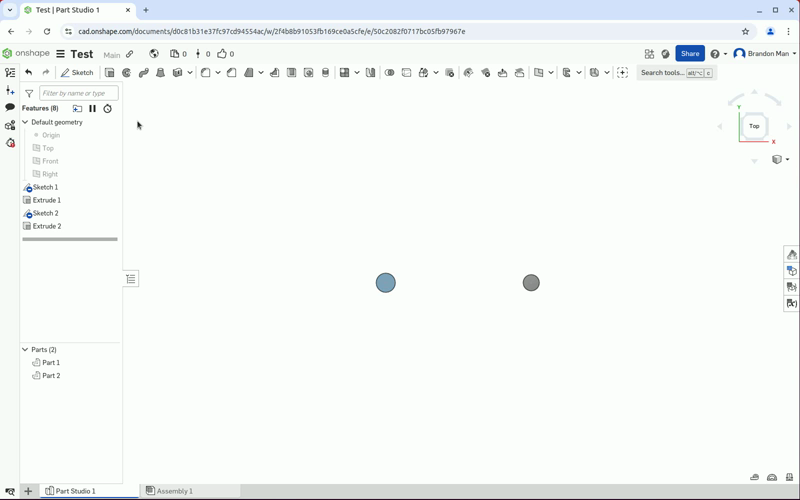
key(shift+h)
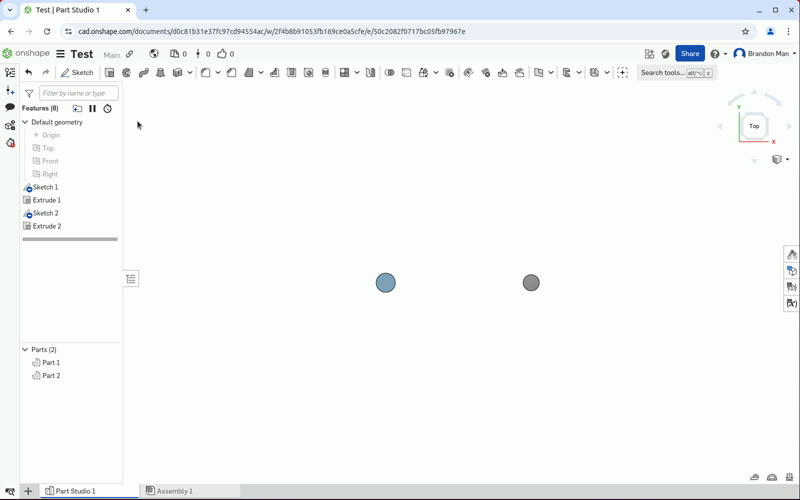
key(shift+7)
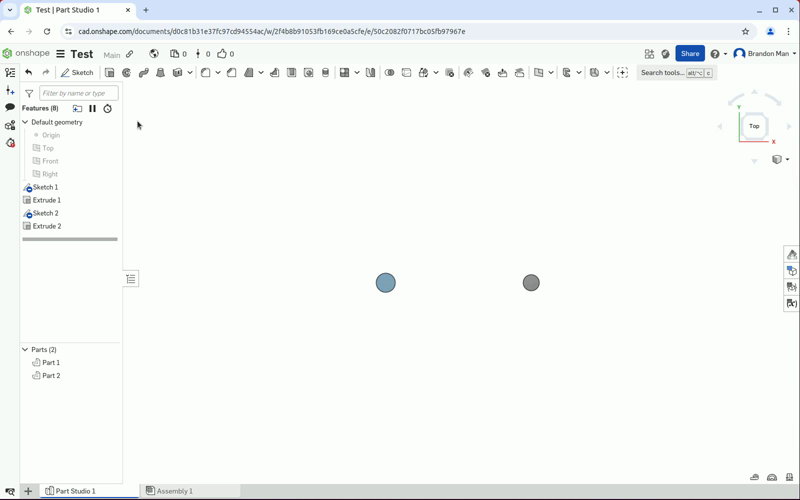
key(up, 3)
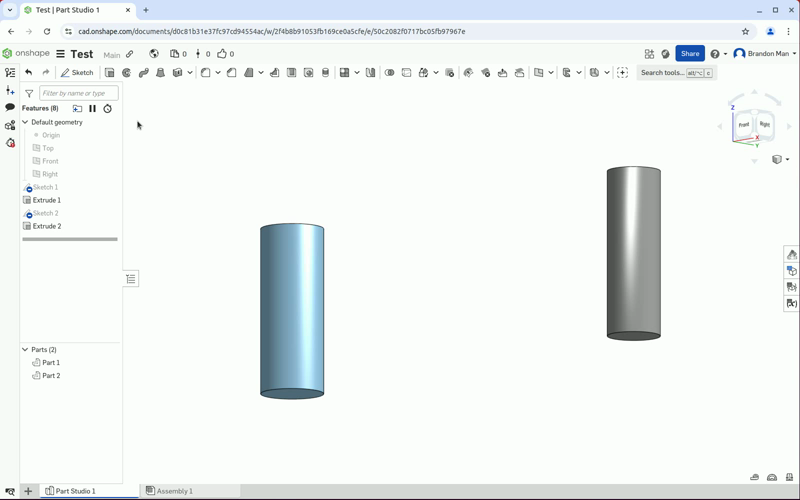
key(left, 3)
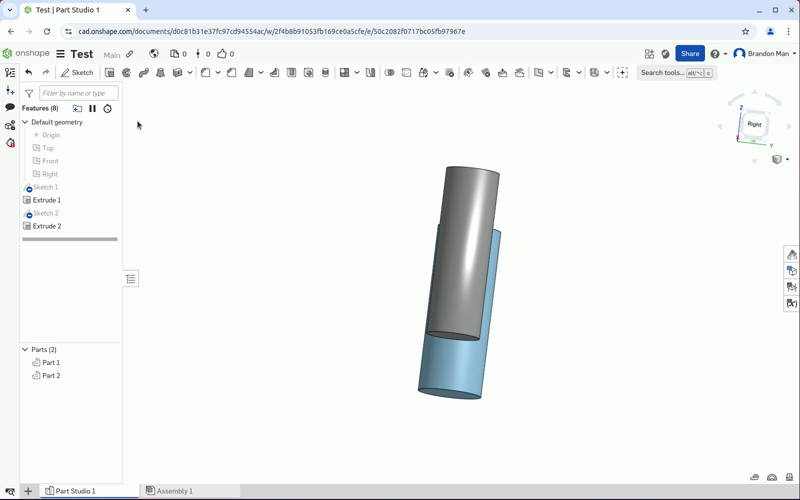
key(right, 3)
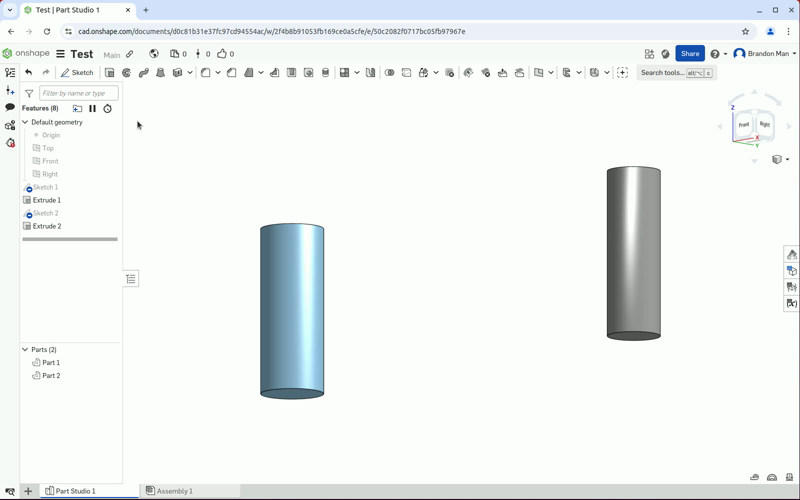
key(down, 3)
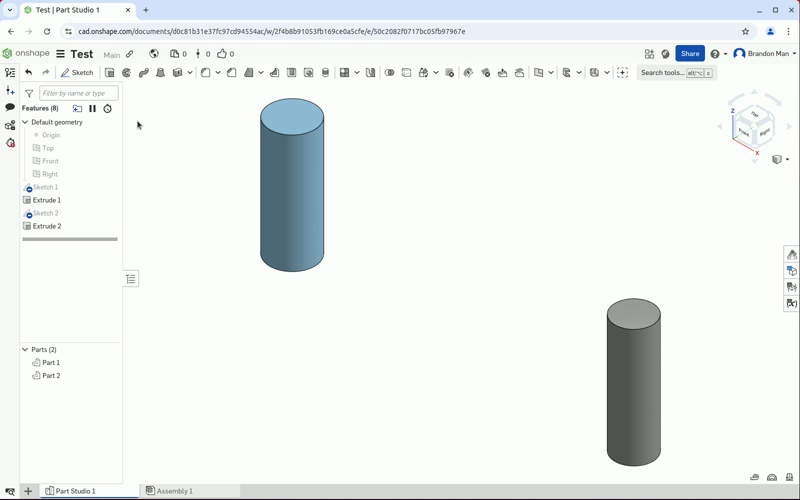
mouse_move(73, 189)
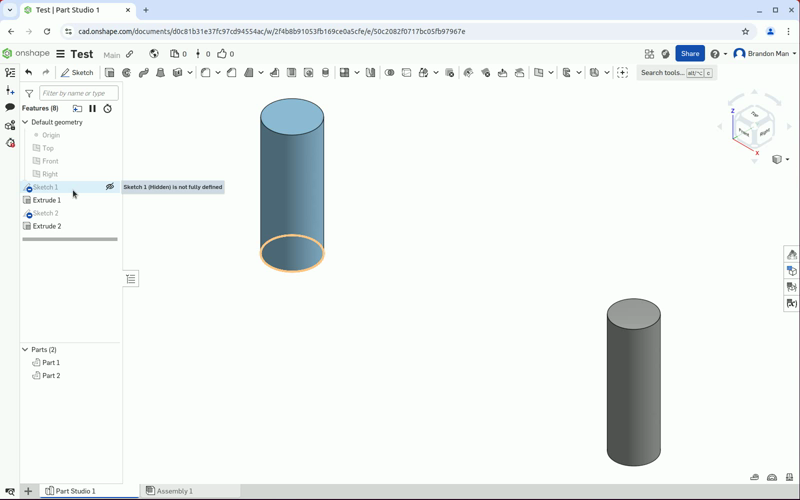
click(73, 189)